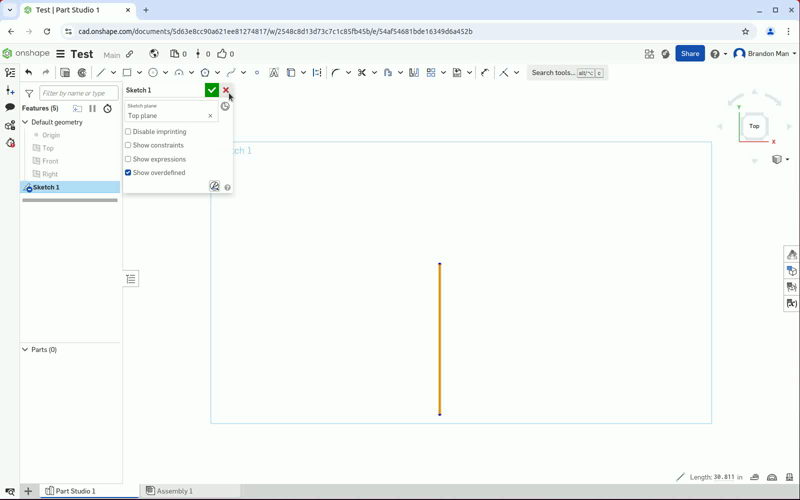
key(shift+h)
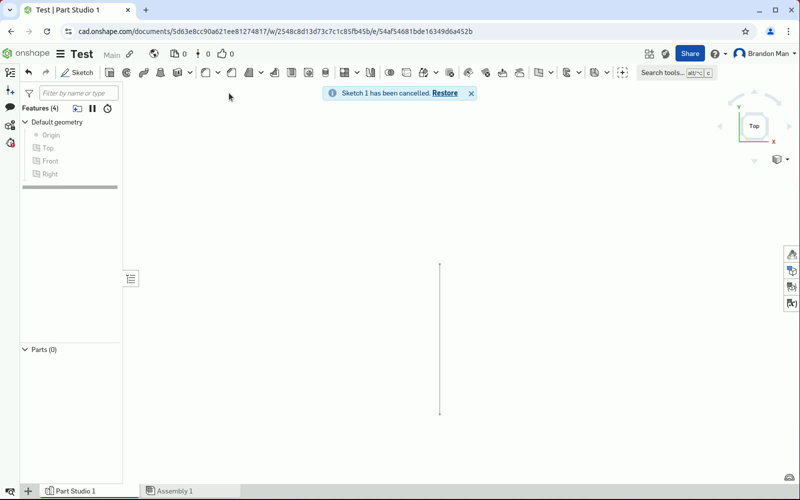
mouse_move(73, 352)
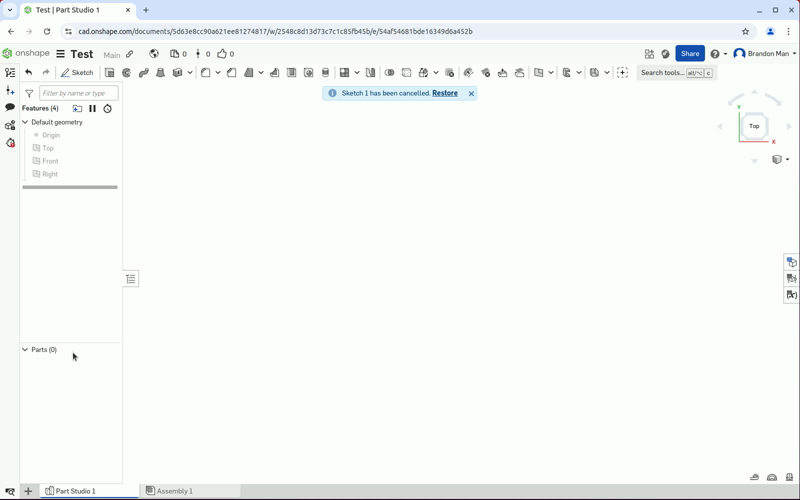
key(y)
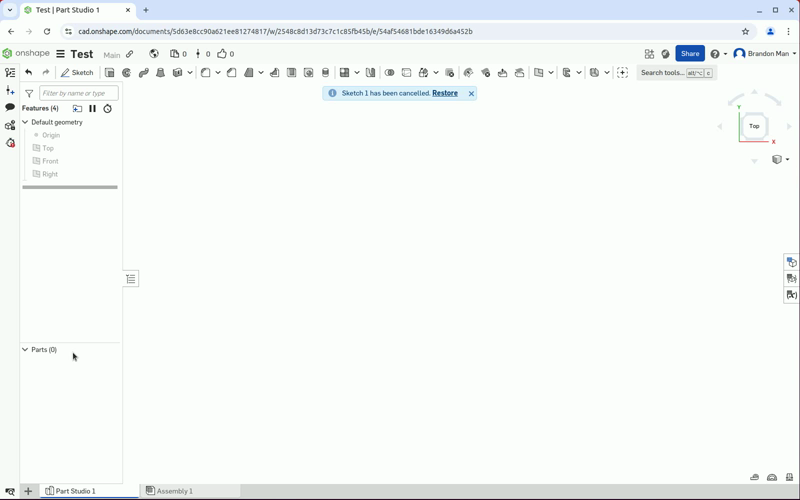
key(shift+p)
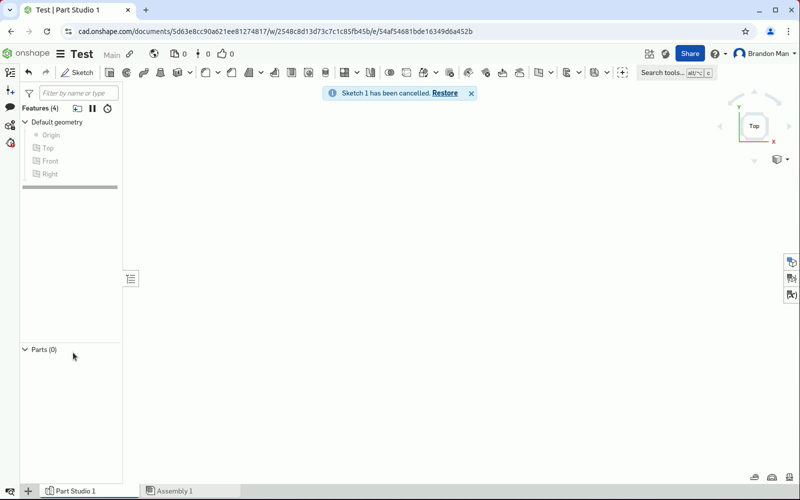
key(space)
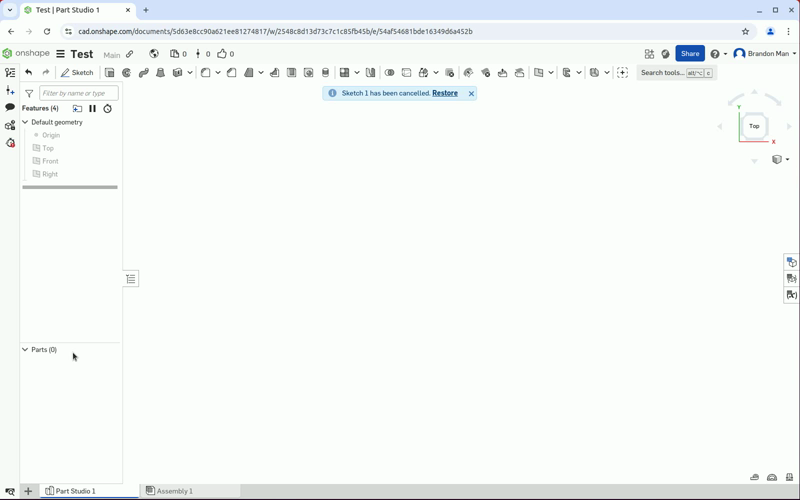
key_down(shift)
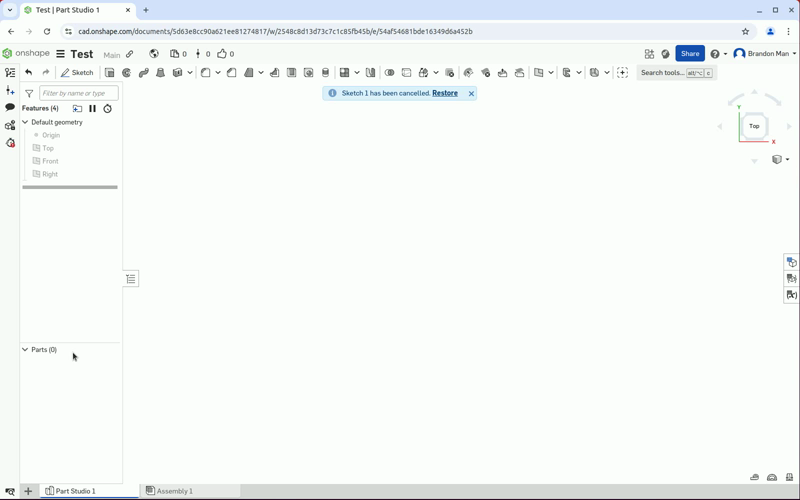
key(up)
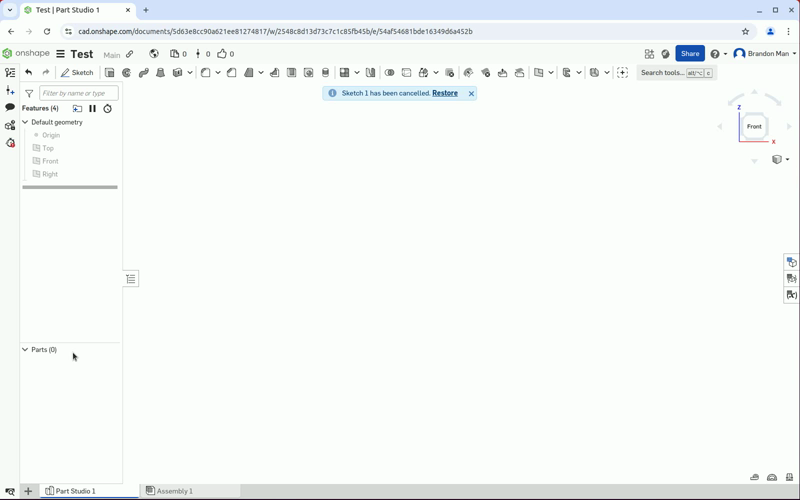
key_up(shift)
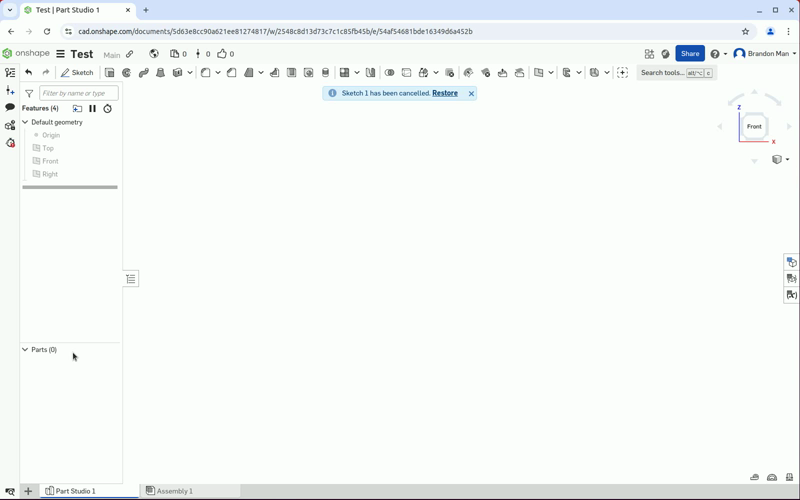
mouse_move(73, 352)
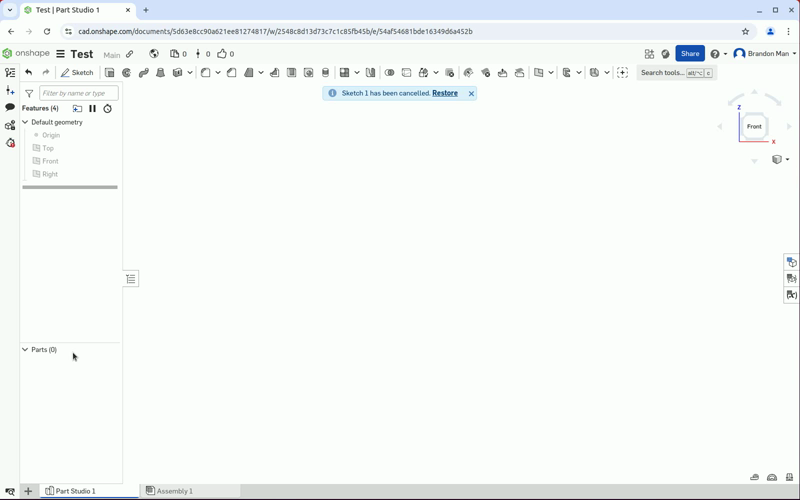
key(shift+y)
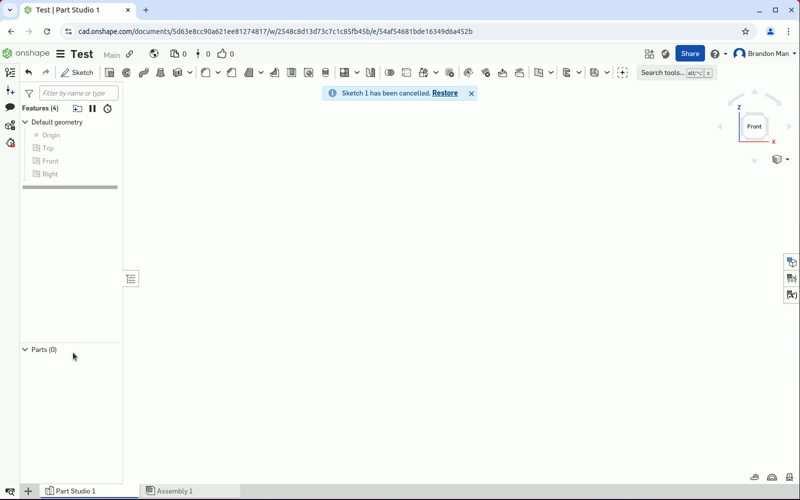
key(shift+s)
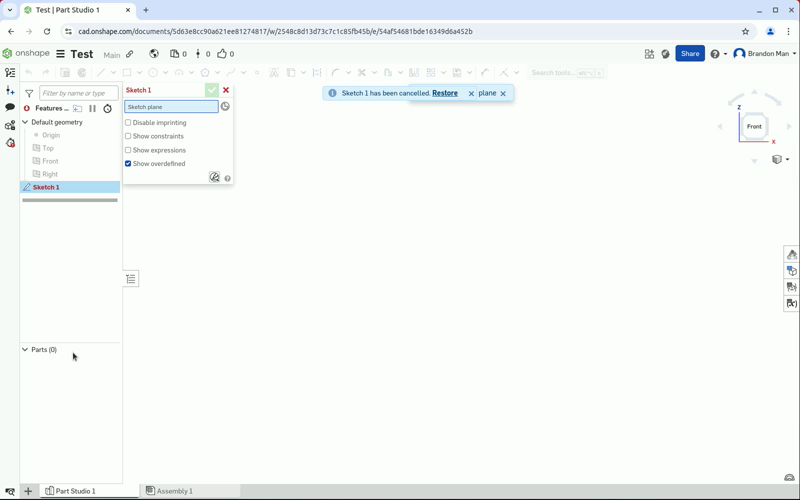
mouse_move(73, 163)
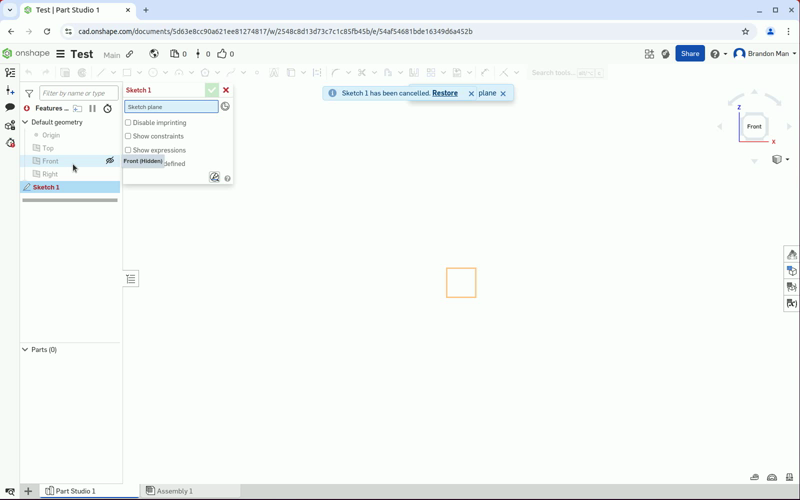
click(73, 163)
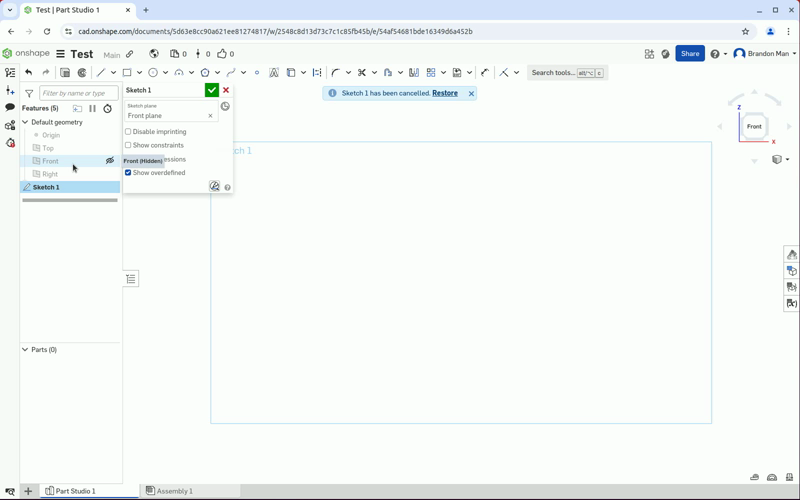
mouse_move(73, 352)
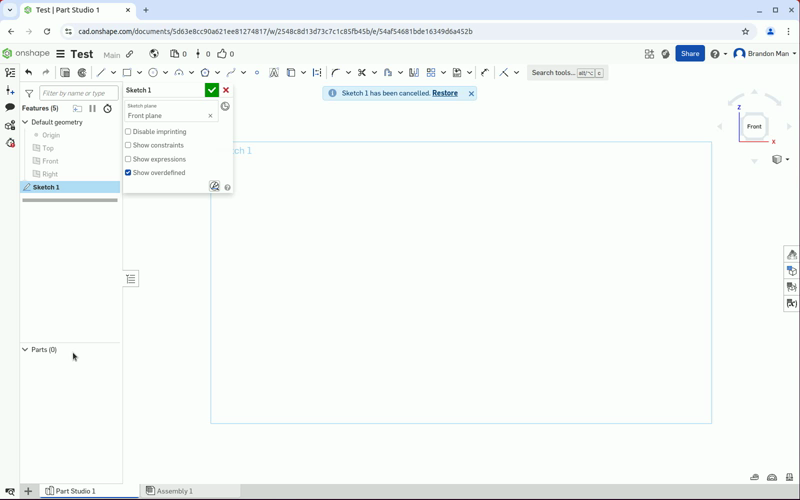
key(y)
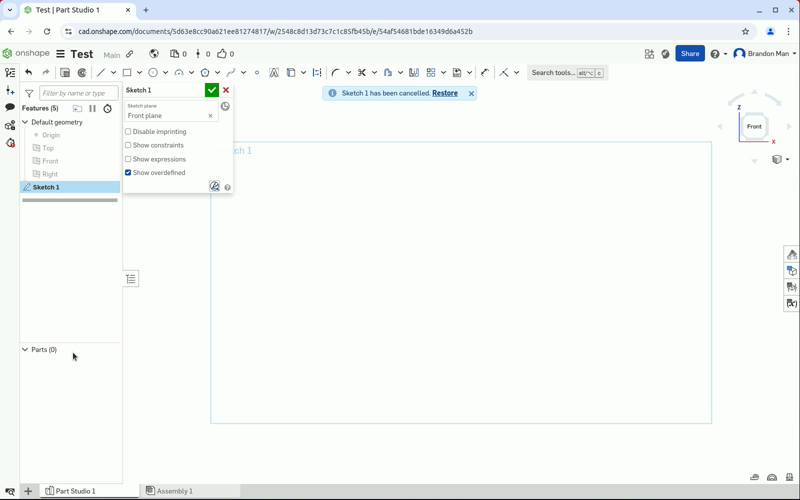
key(l)
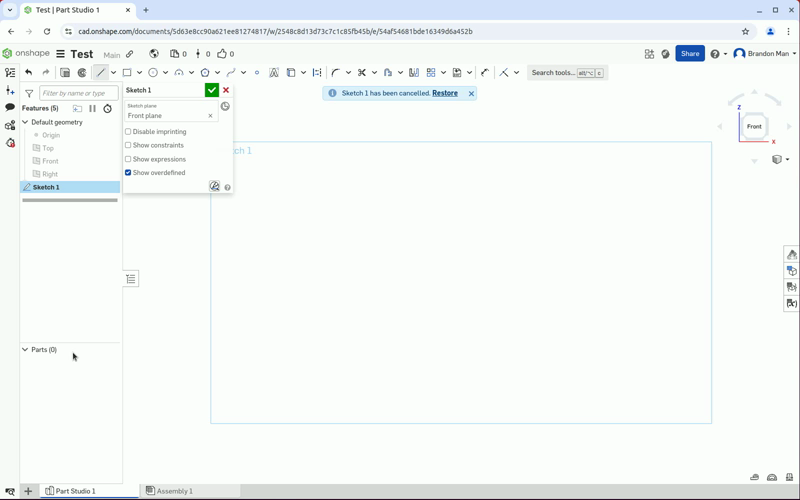
key_down(shift)
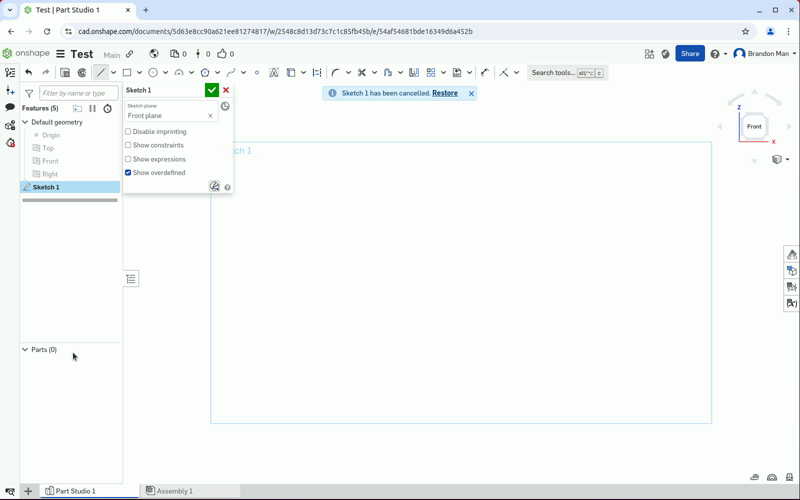
mouse_move(460, 282)
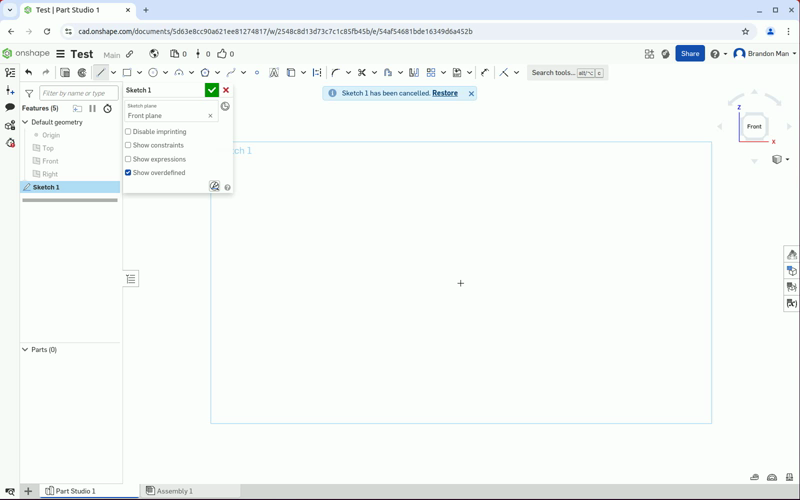
click(460, 282)
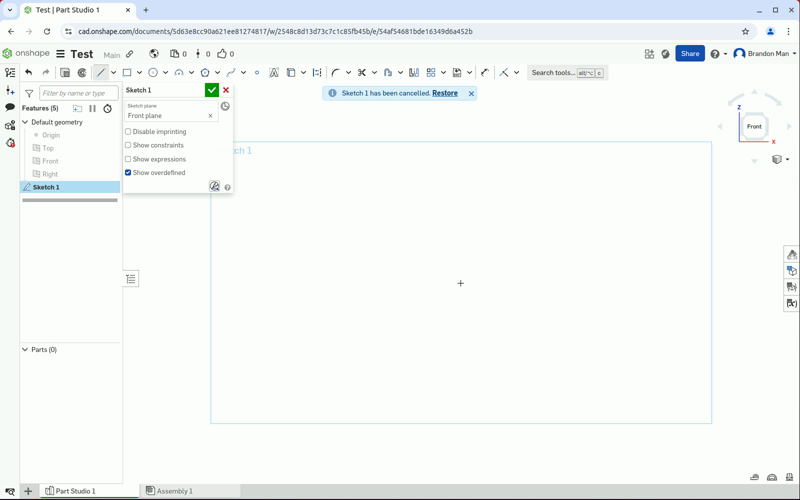
key_up(shift)
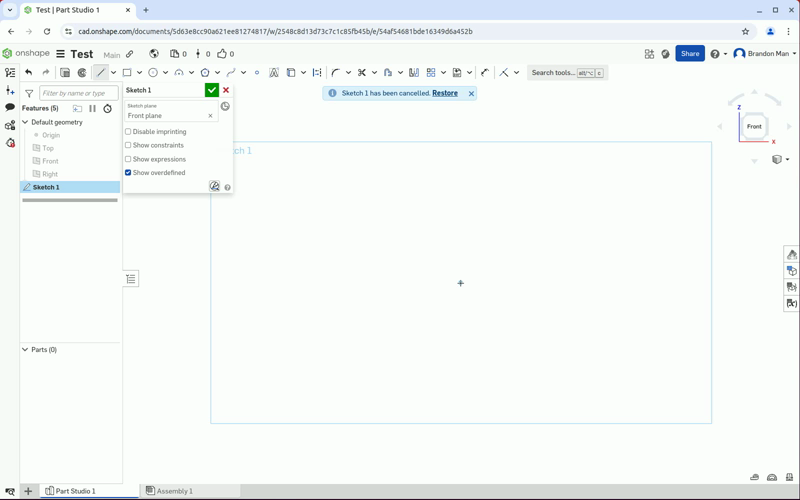
key_down(shift)
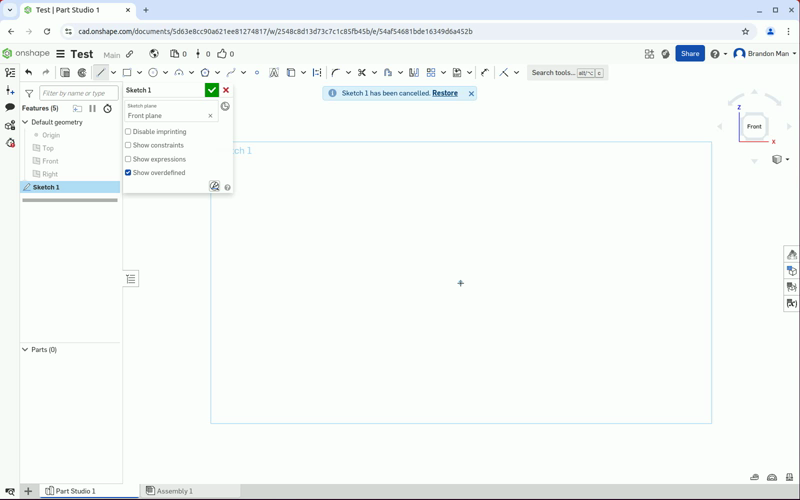
mouse_move(573, 282)
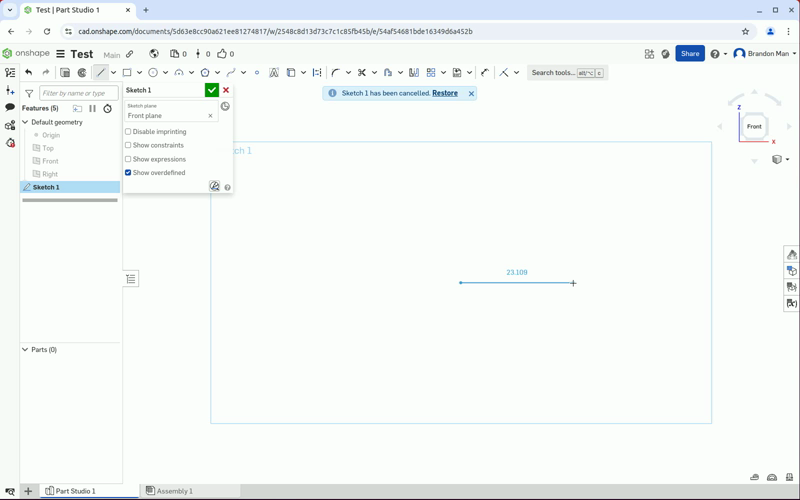
click(573, 282)
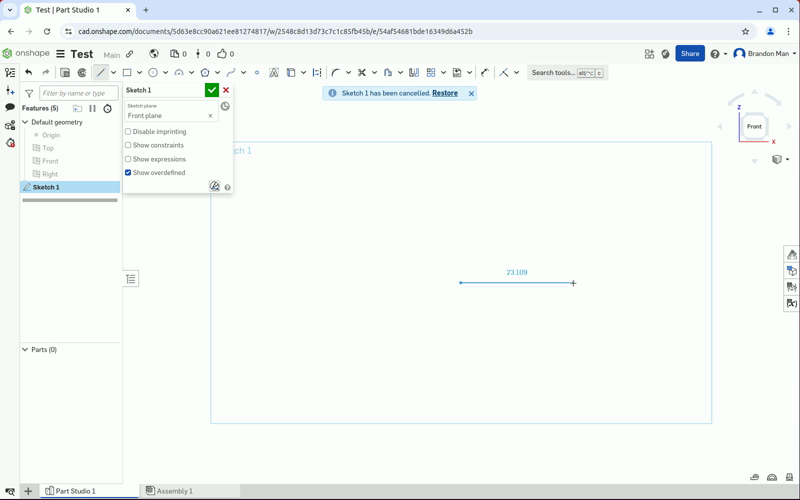
key_up(shift)
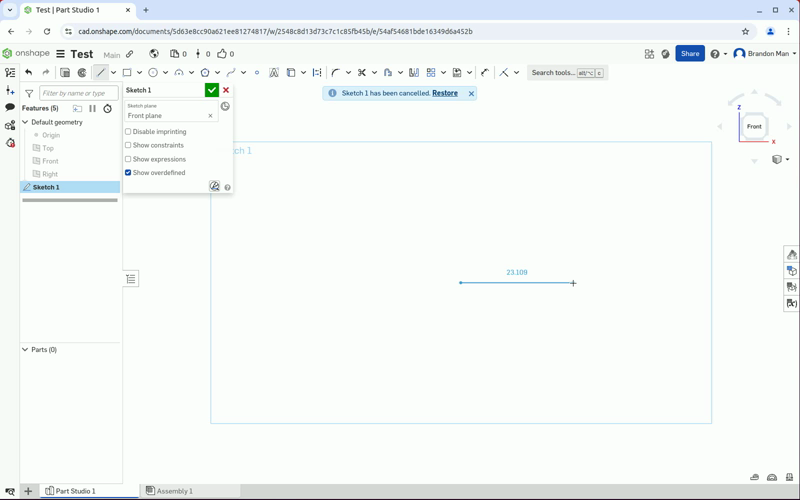
key_down(shift)
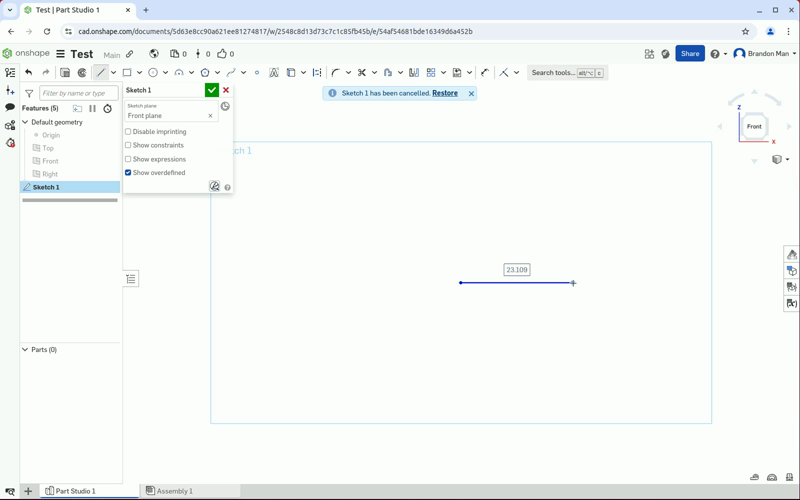
mouse_move(573, 208)
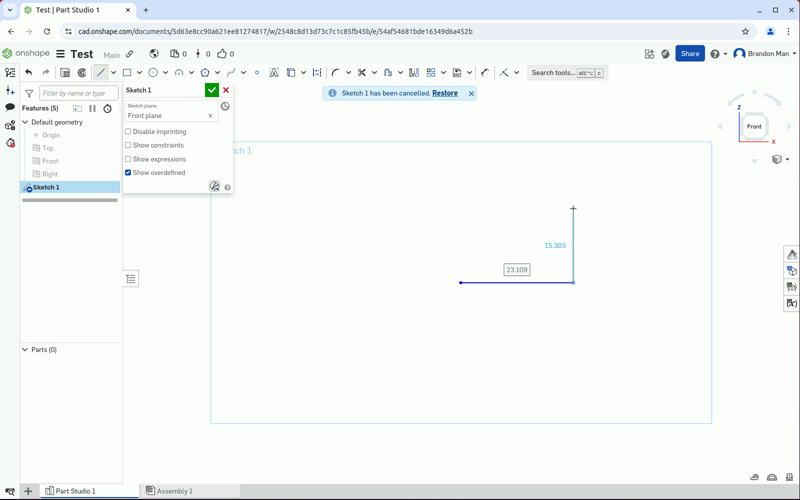
click(573, 208)
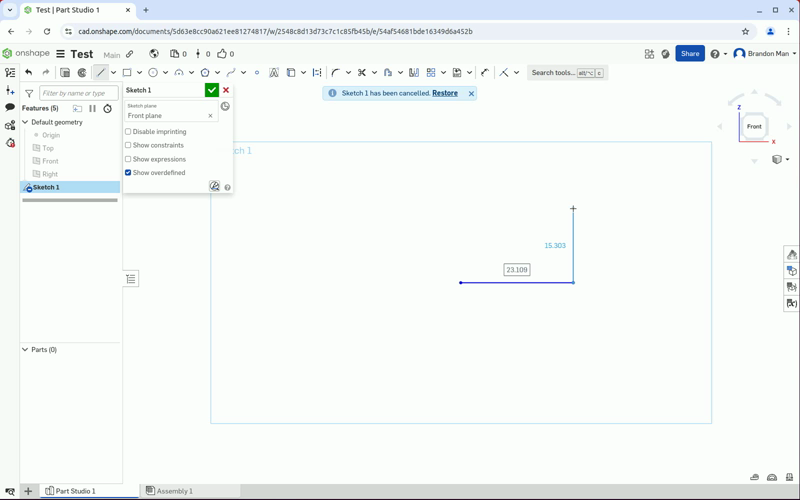
key_up(shift)
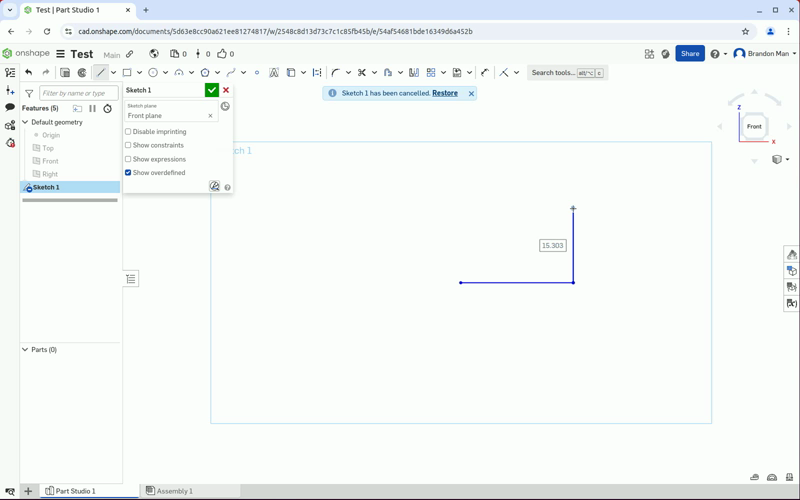
key_down(shift)
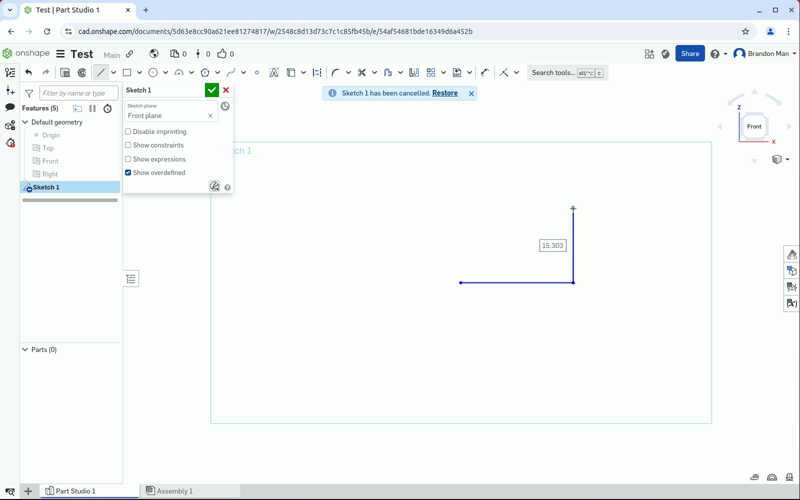
mouse_move(460, 208)
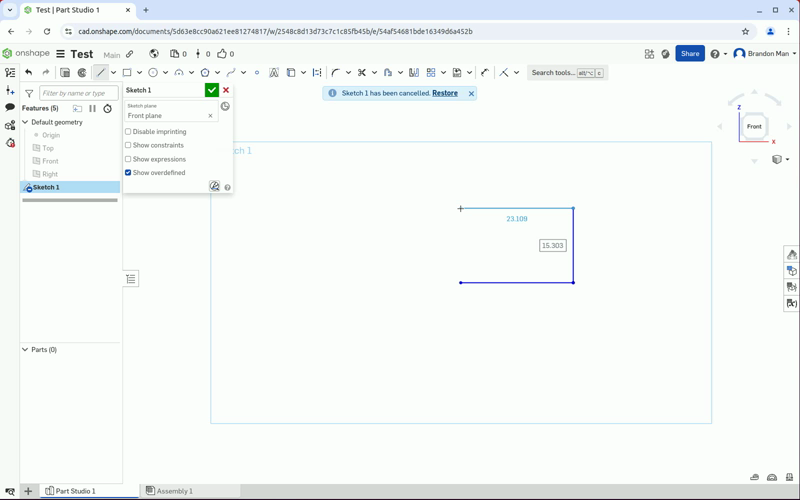
click(460, 208)
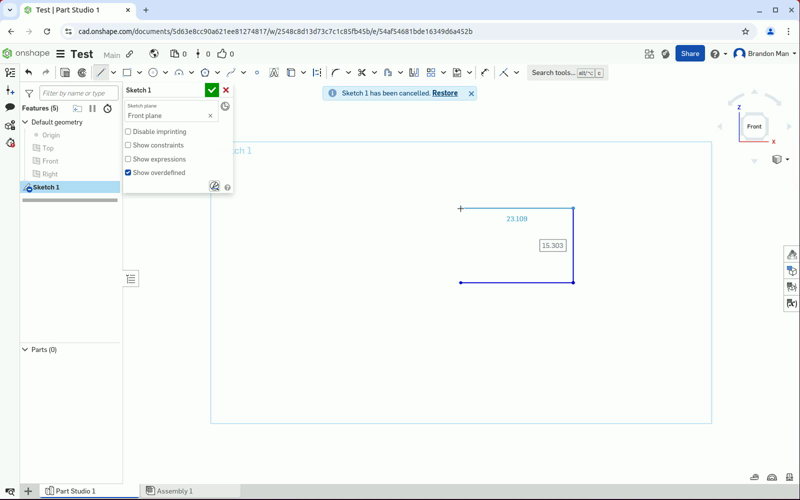
key_up(shift)
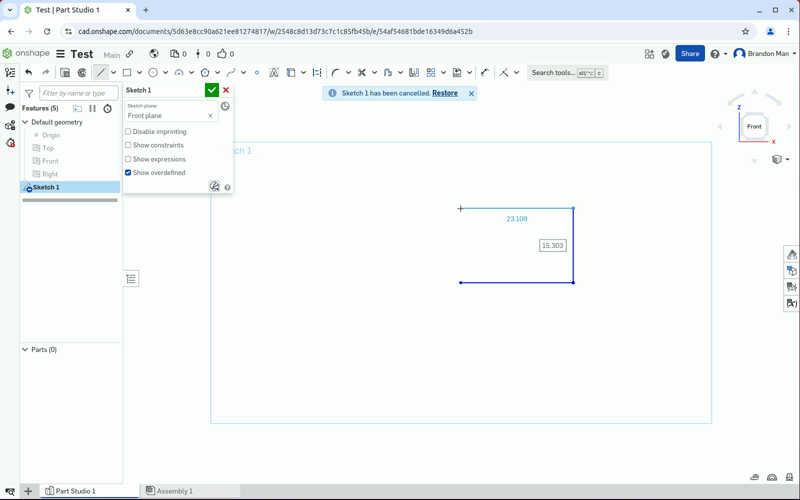
key_down(shift)
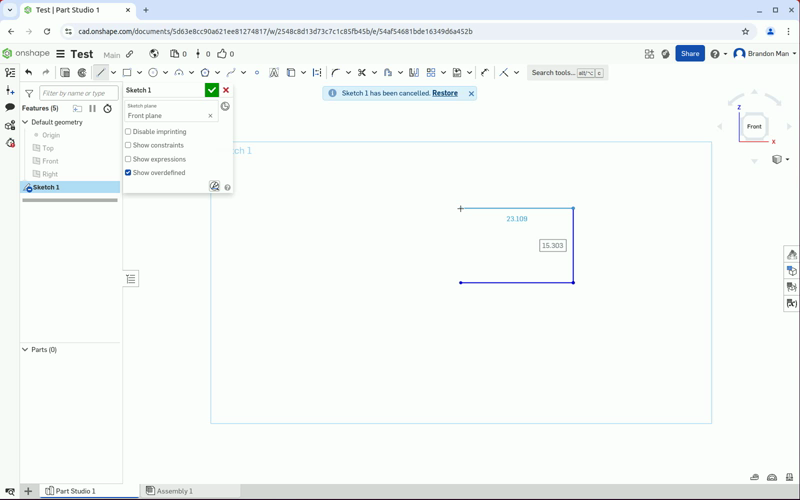
mouse_move(460, 282)
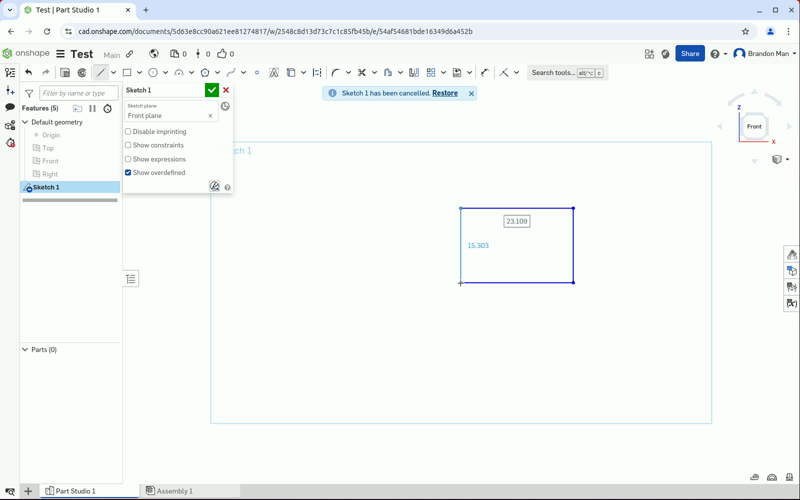
key_up(shift)
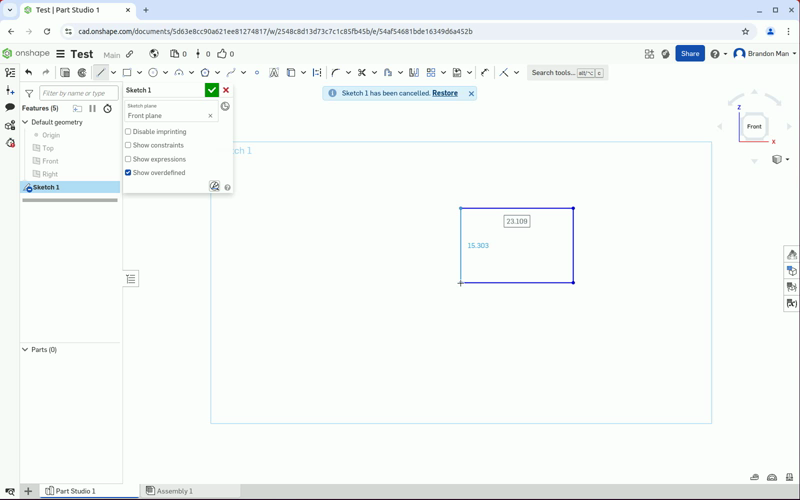
click(460, 282)
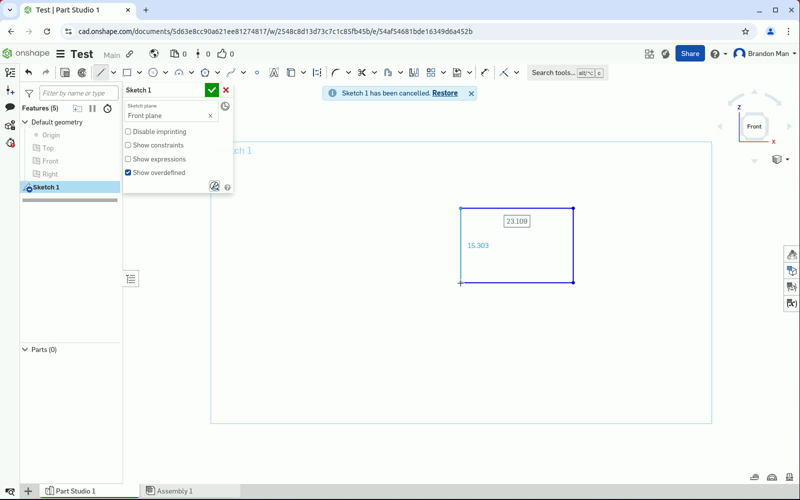
key(esc)
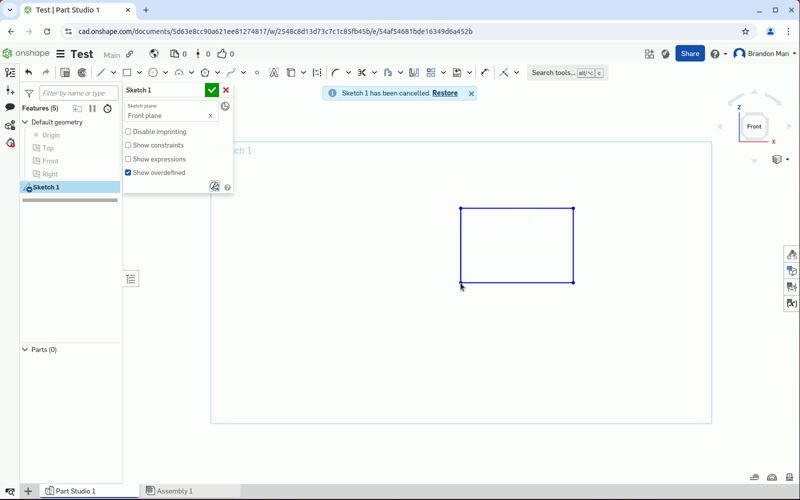
mouse_move(530, 248)
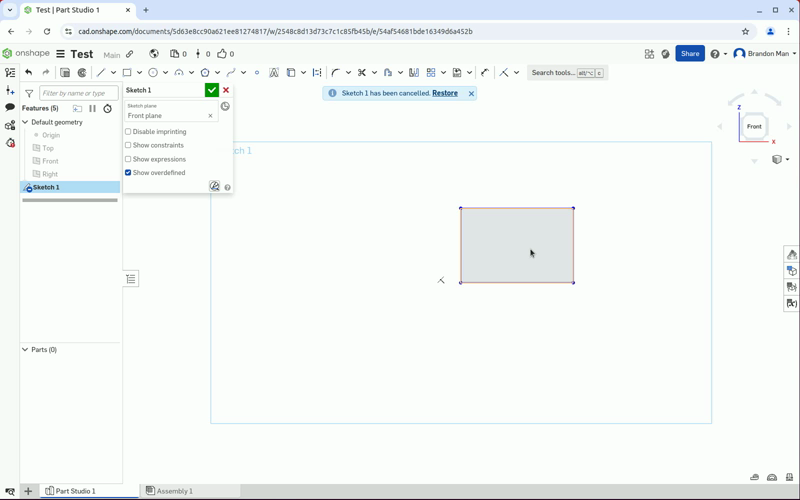
click(530, 248)
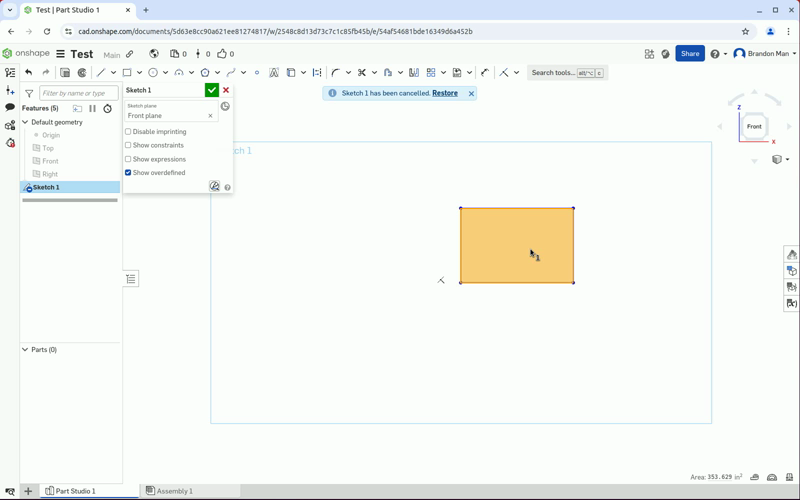
mouse_move(73, 352)
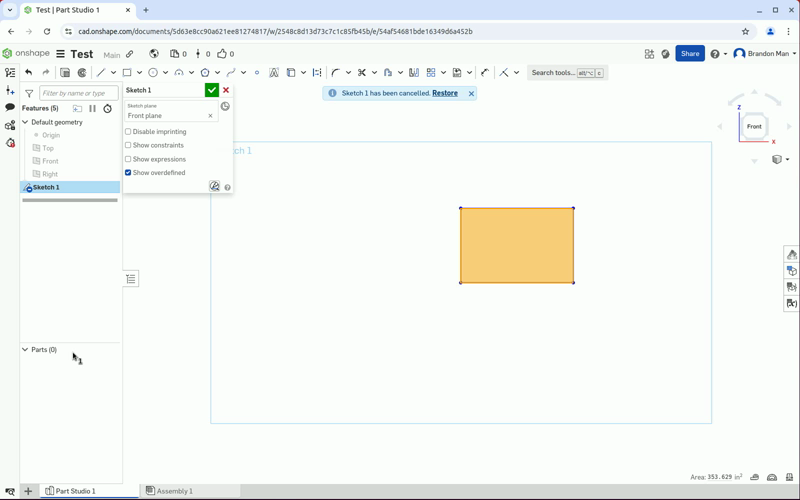
key(shift+y)
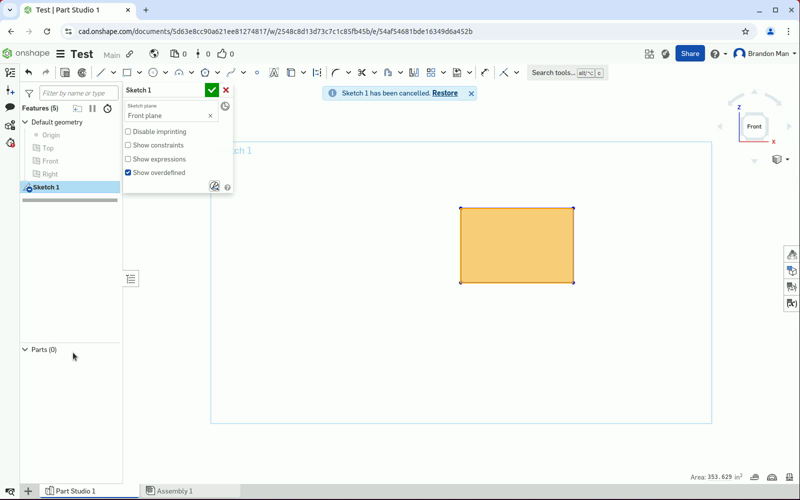
key(shift+e)
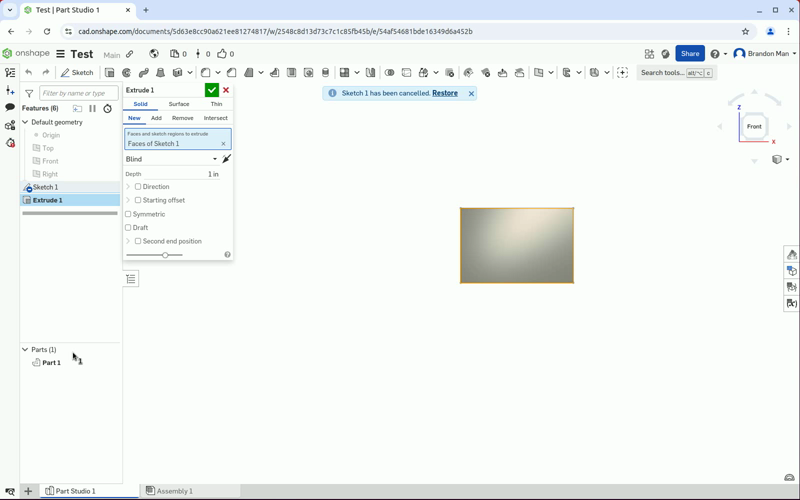
mouse_move(143, 106)
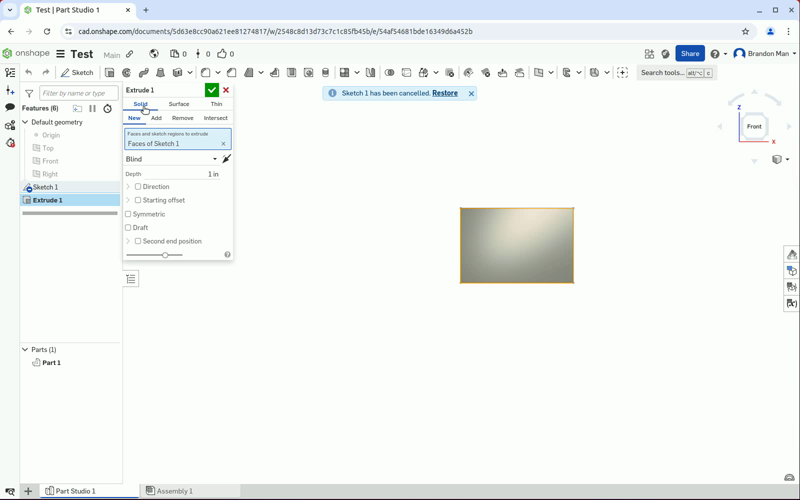
click(143, 106)
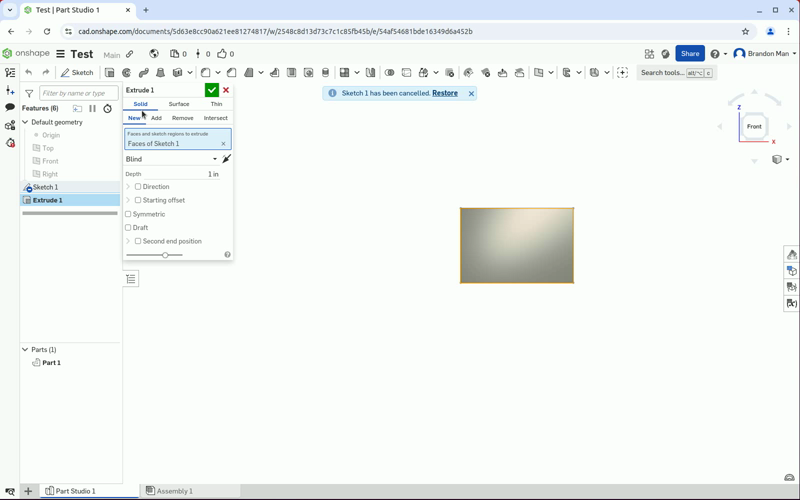
mouse_move(137, 120)
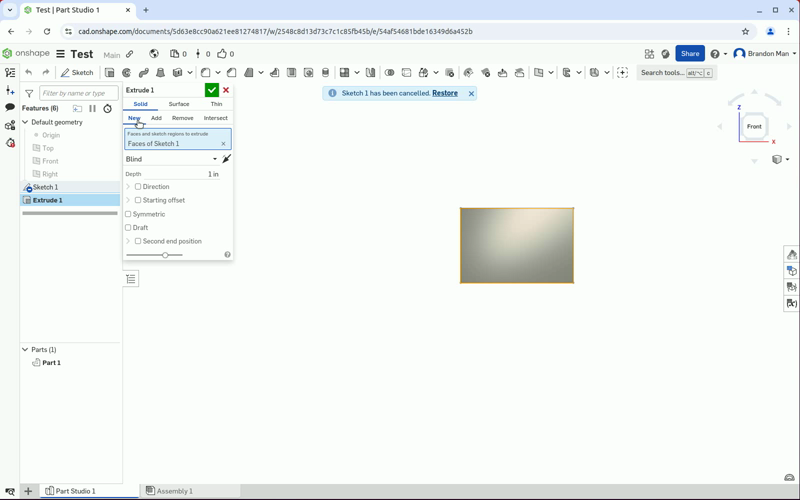
click(137, 120)
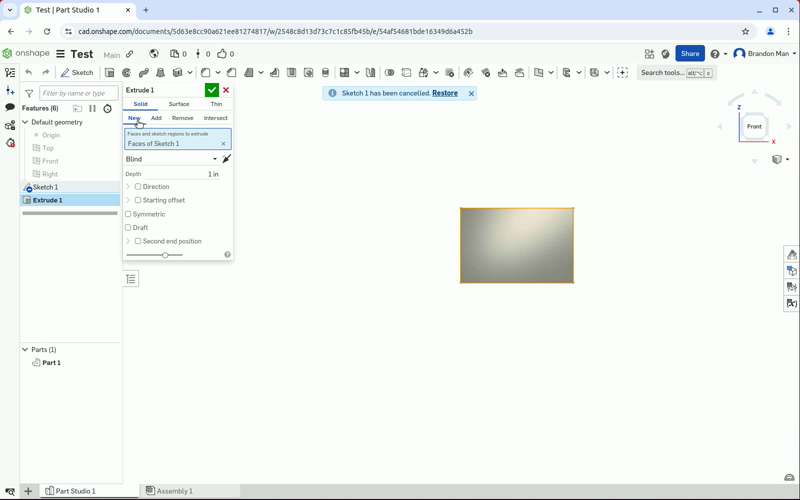
key(tab, 4)
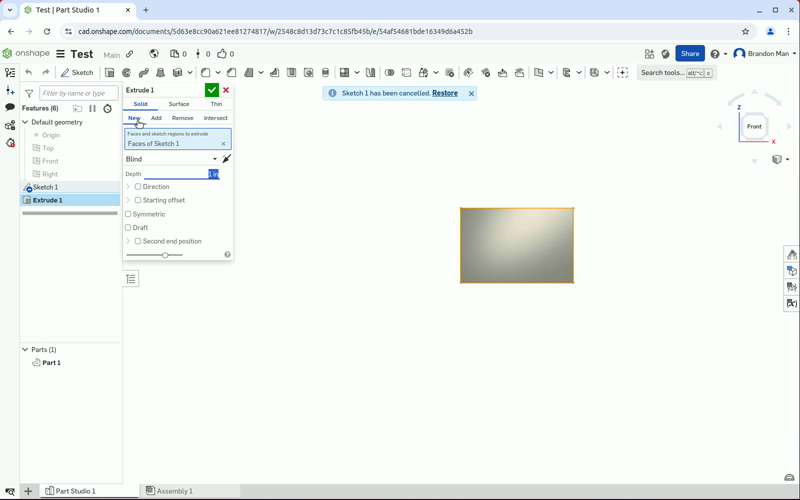
text(7.703)
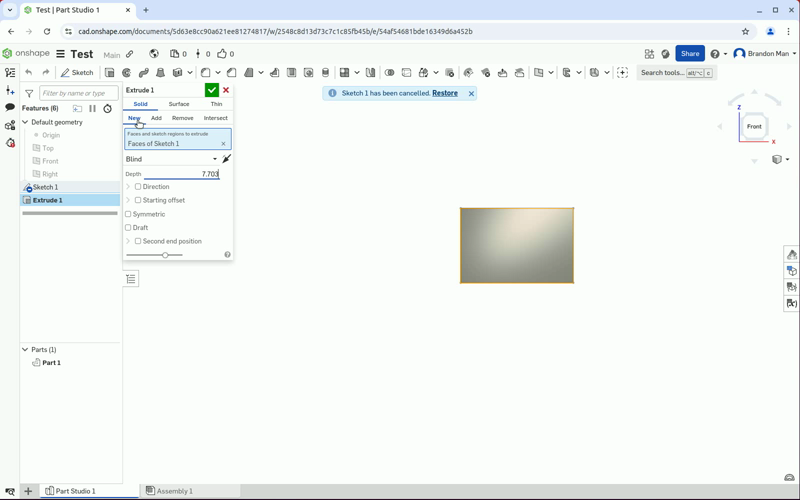
key(enter)
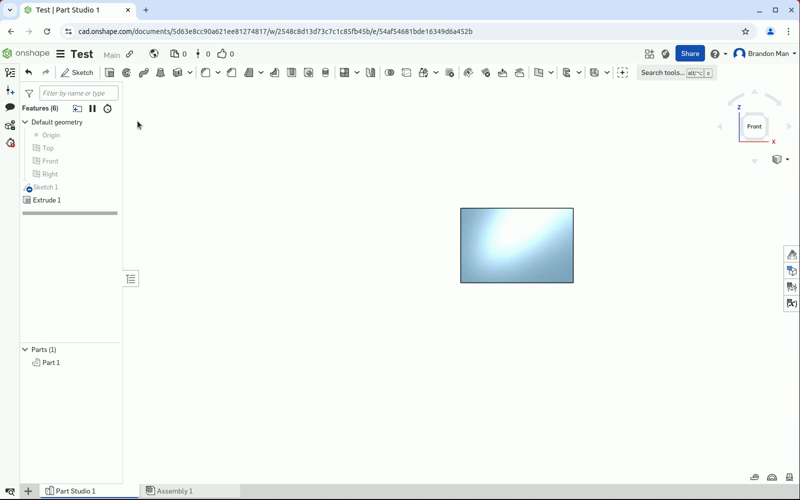
key(shift+h)
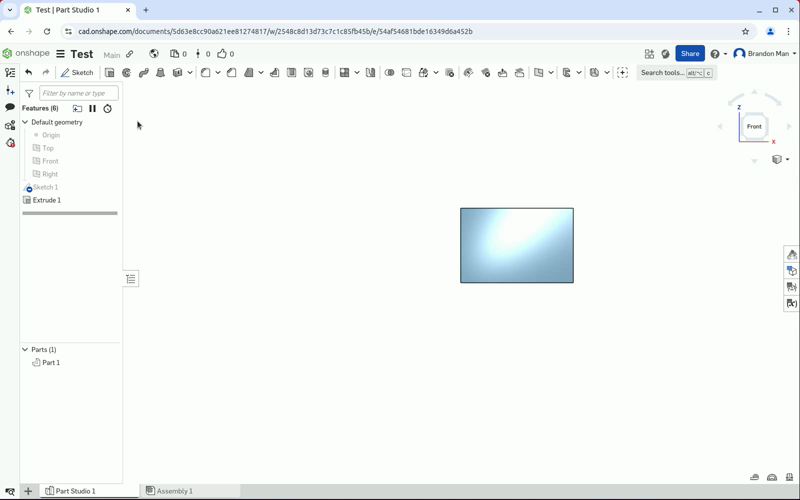
key(shift+h)
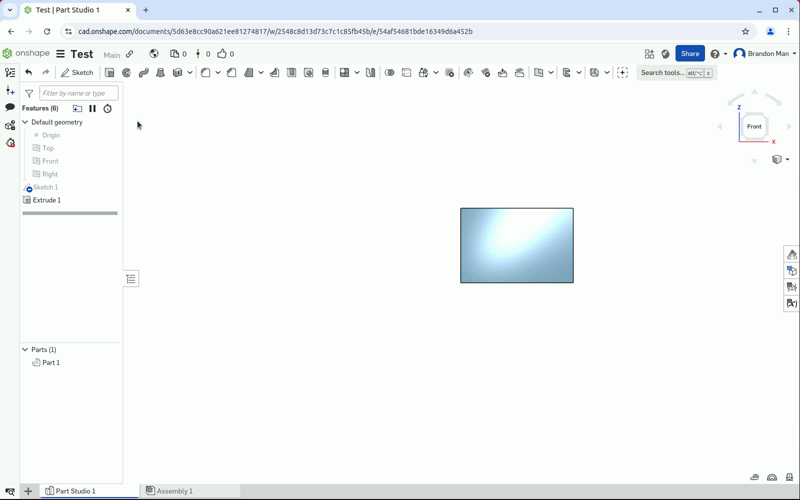
mouse_move(73, 189)
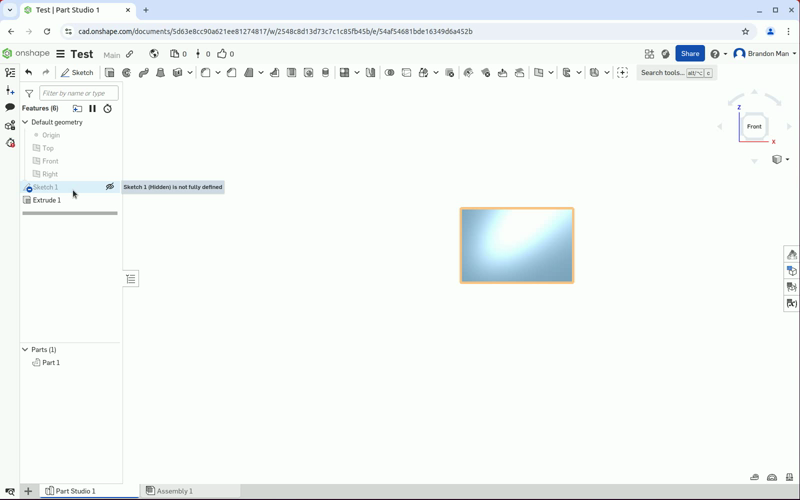
click(73, 189)
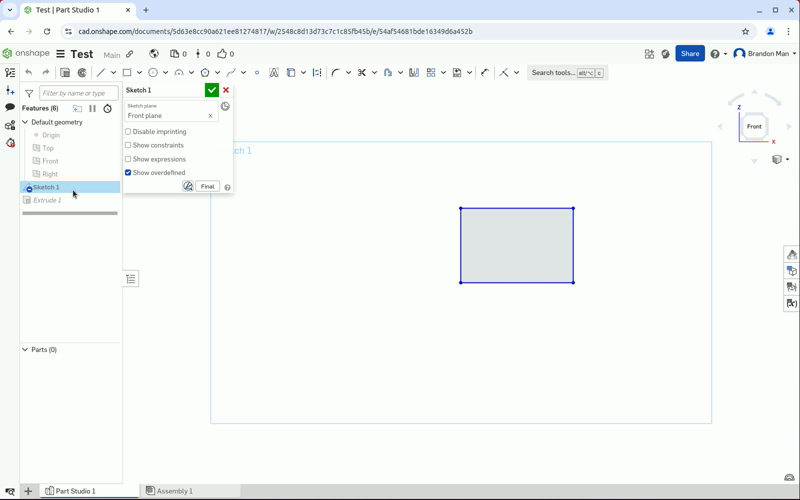
mouse_move(229, 92)
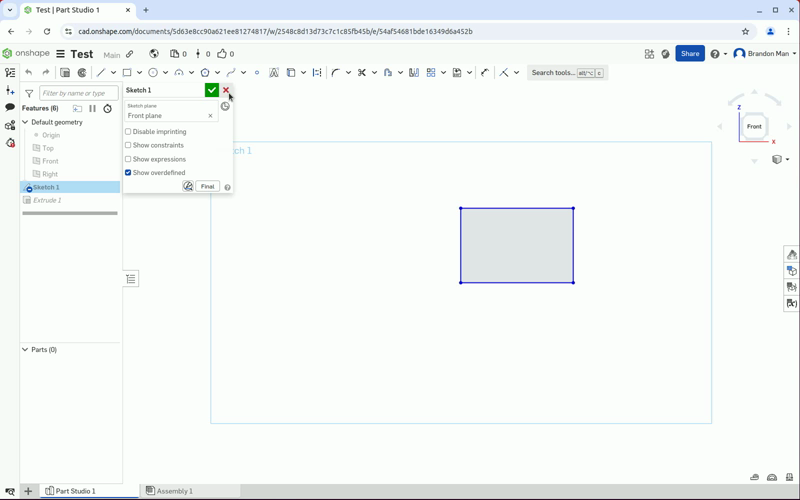
click(229, 92)
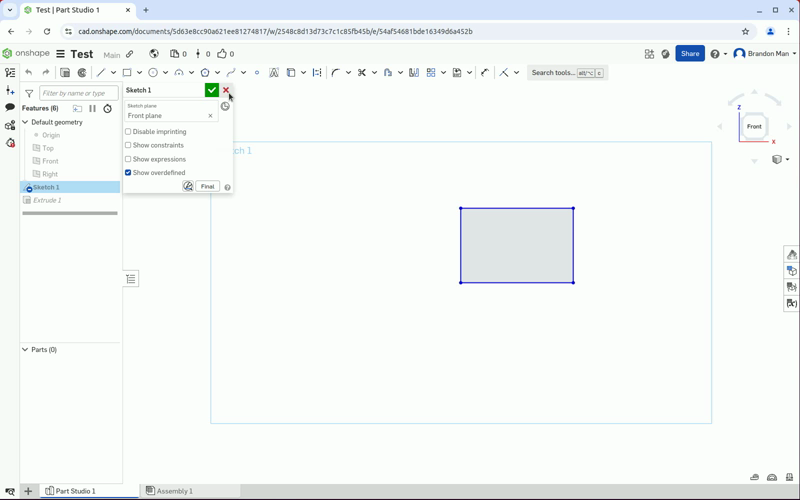
key(shift+s)
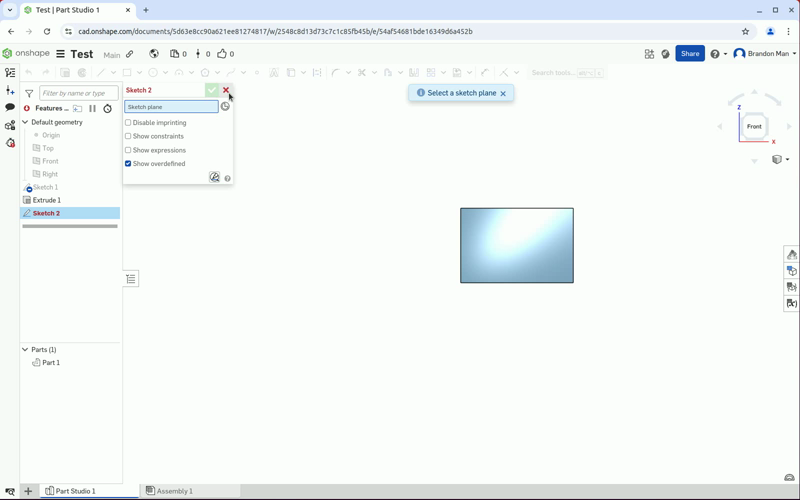
mouse_move(73, 163)
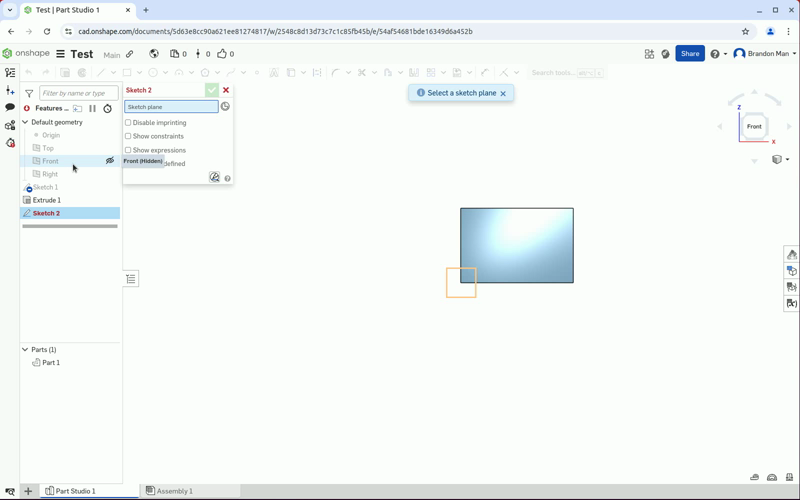
click(73, 163)
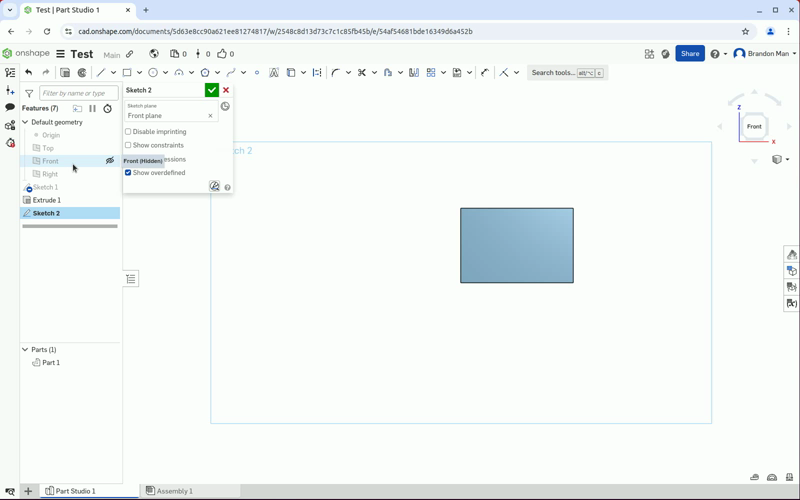
mouse_move(73, 352)
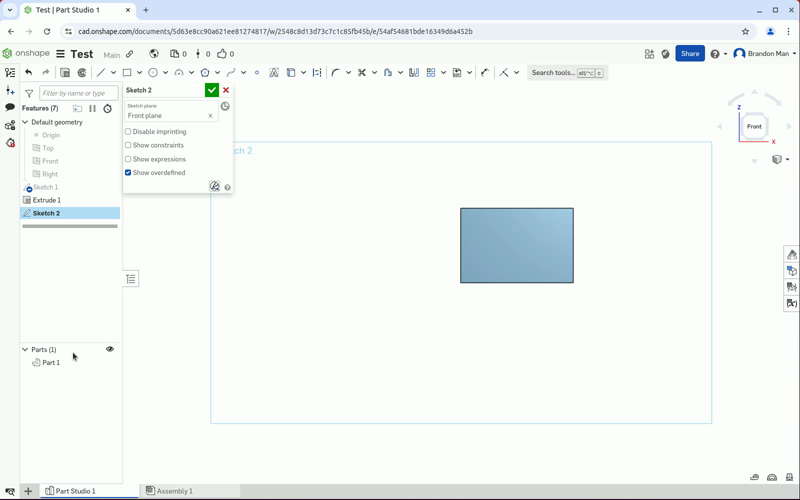
key(y)
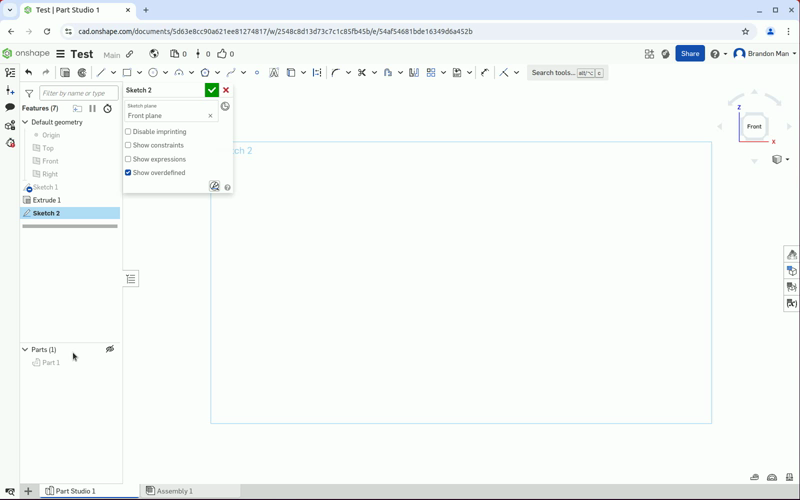
key(l)
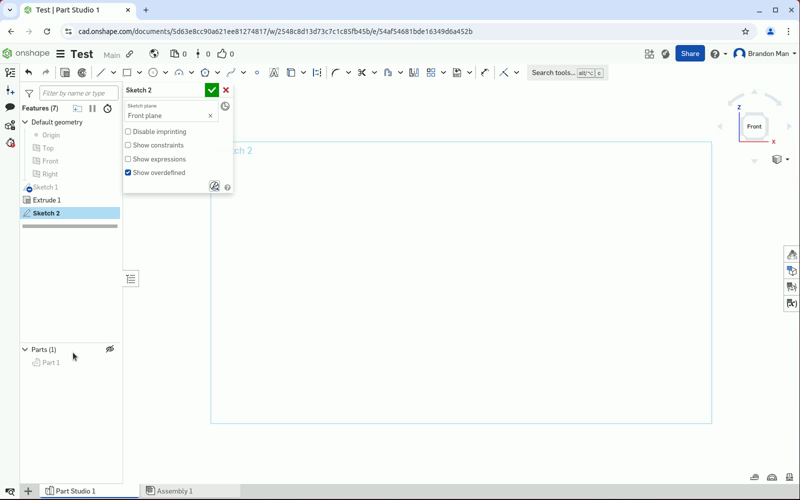
key_down(shift)
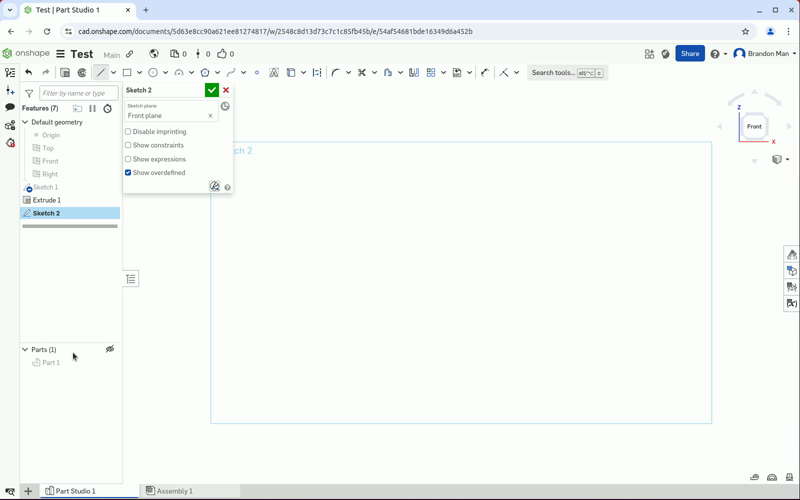
mouse_move(460, 282)
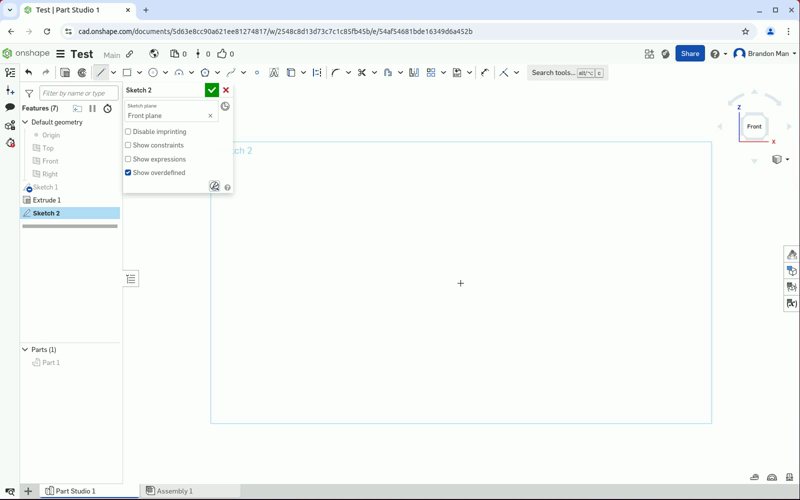
click(460, 282)
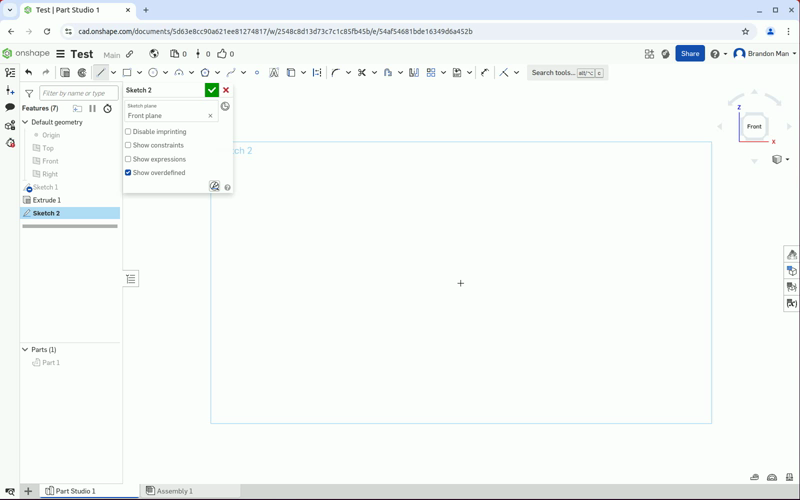
key_up(shift)
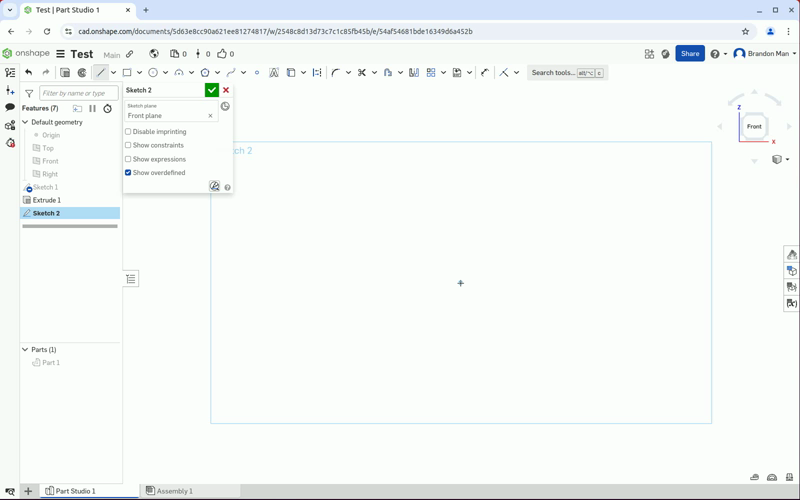
key_down(shift)
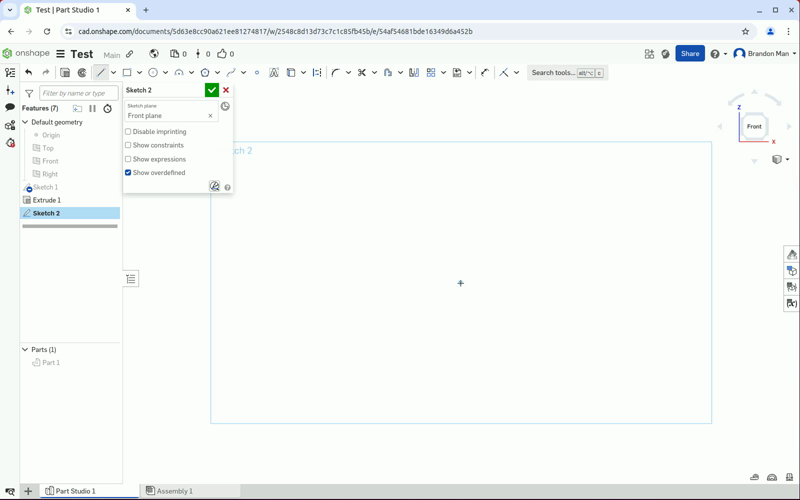
mouse_move(490, 282)
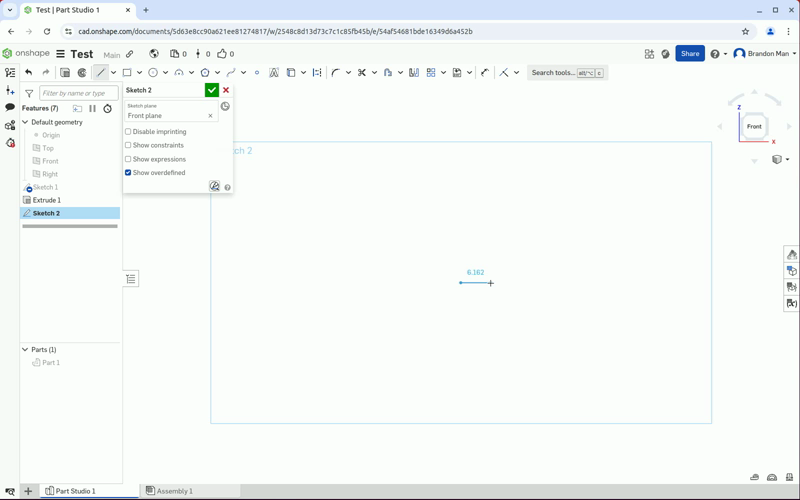
mouse_move(498, 282)
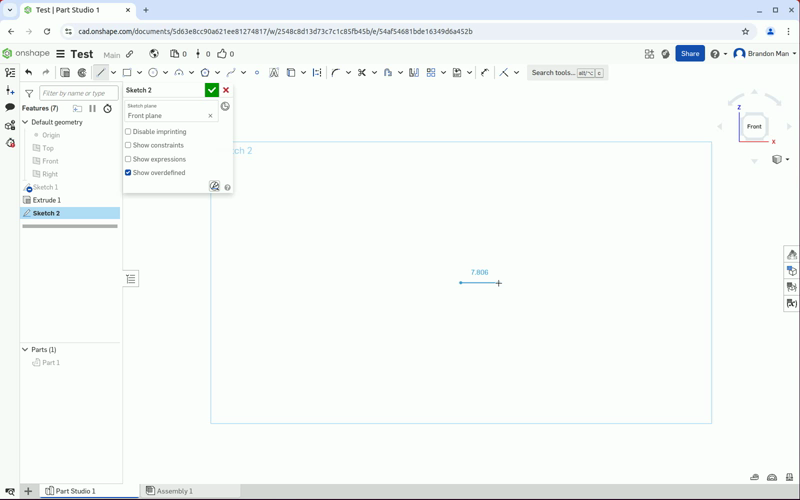
click(498, 282)
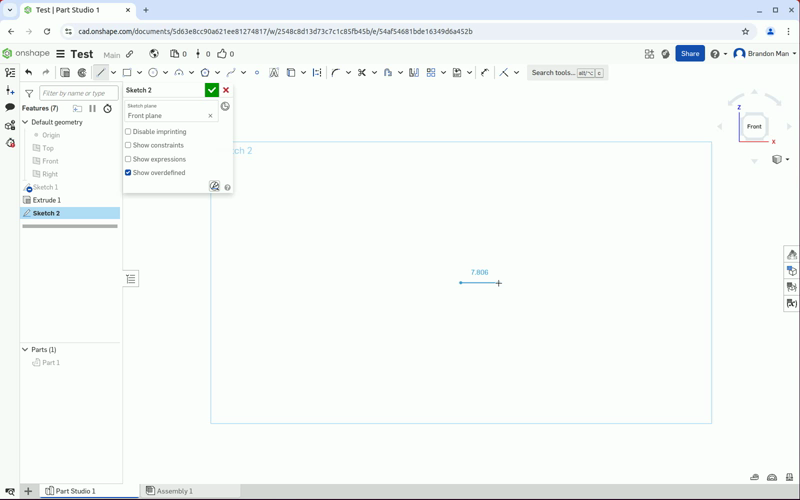
key_up(shift)
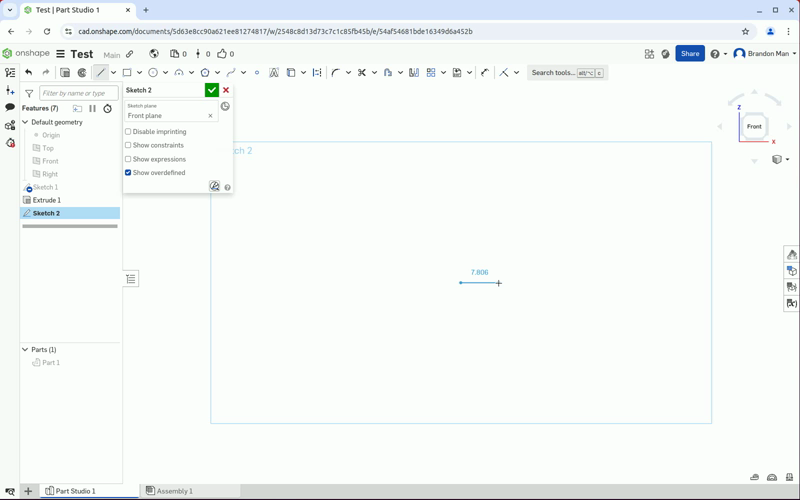
key_down(shift)
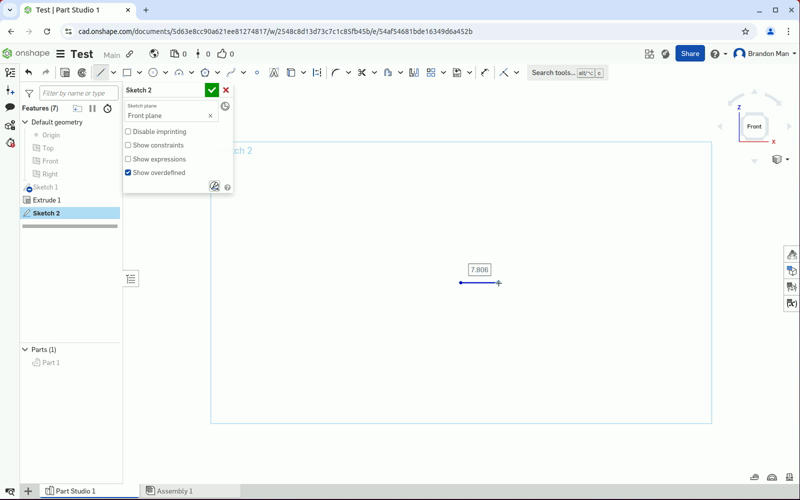
mouse_move(498, 207)
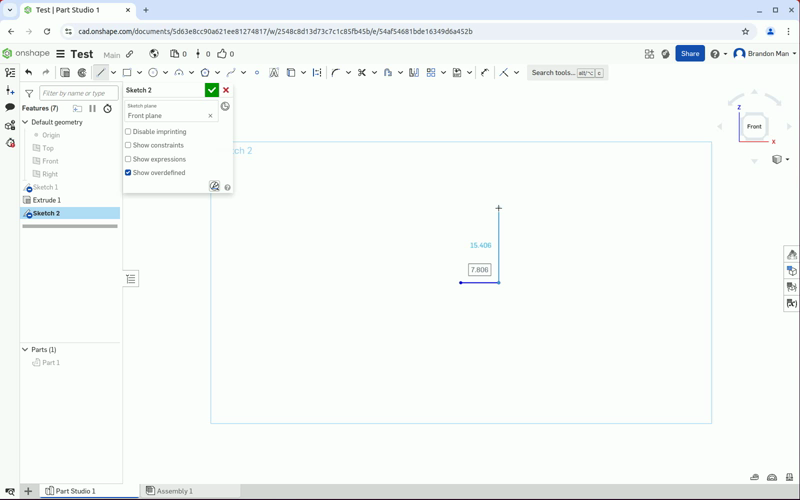
click(498, 207)
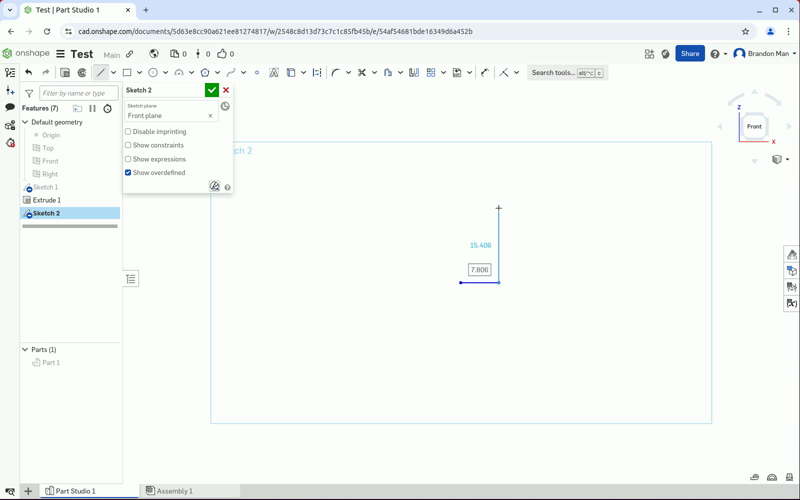
key_up(shift)
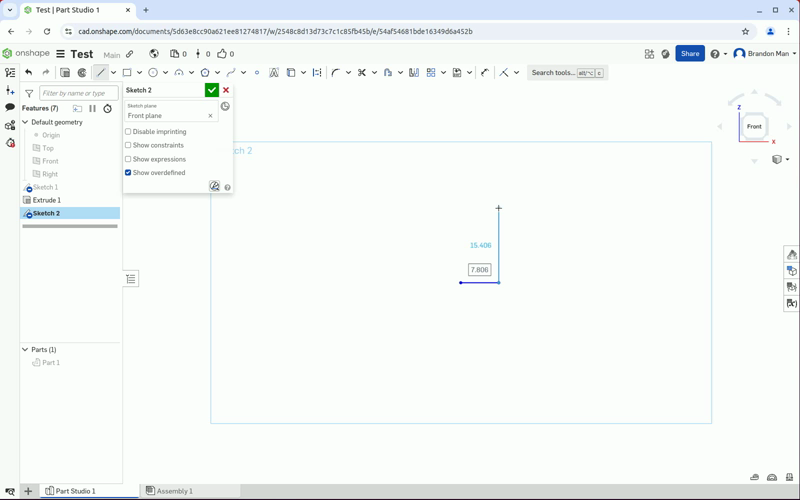
key_down(shift)
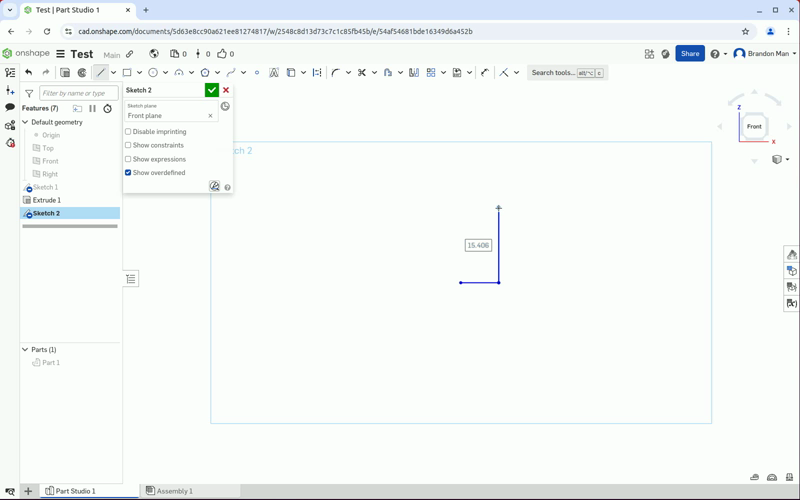
mouse_move(528, 207)
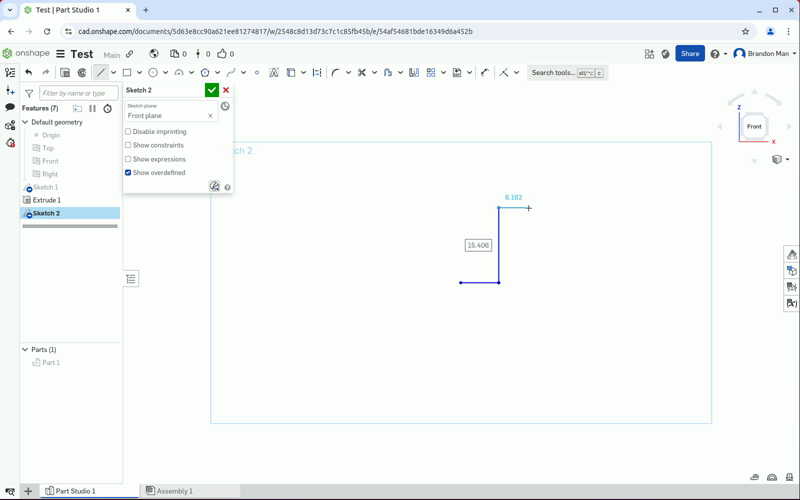
mouse_move(460, 207)
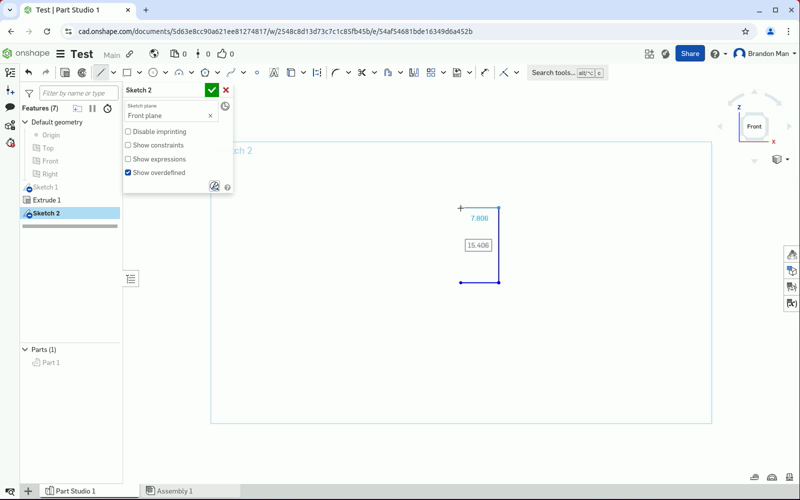
click(460, 207)
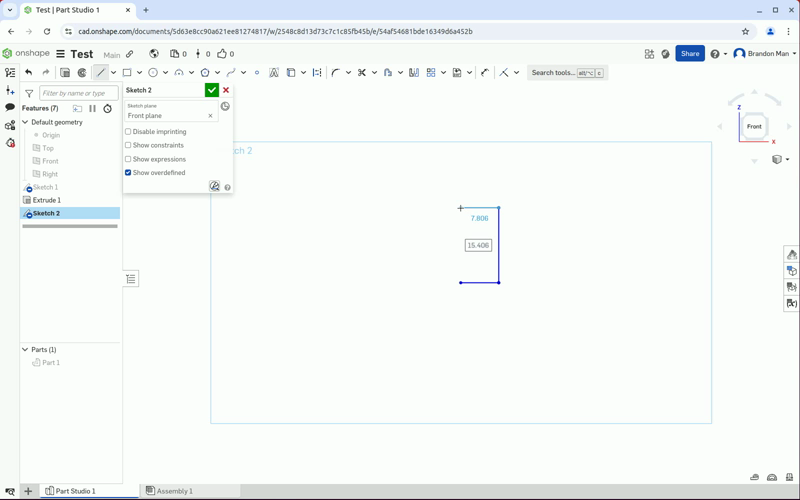
key_up(shift)
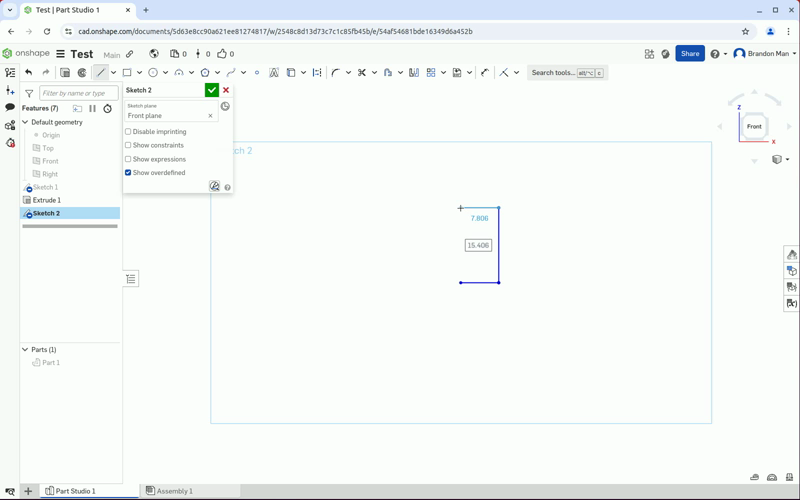
key_down(shift)
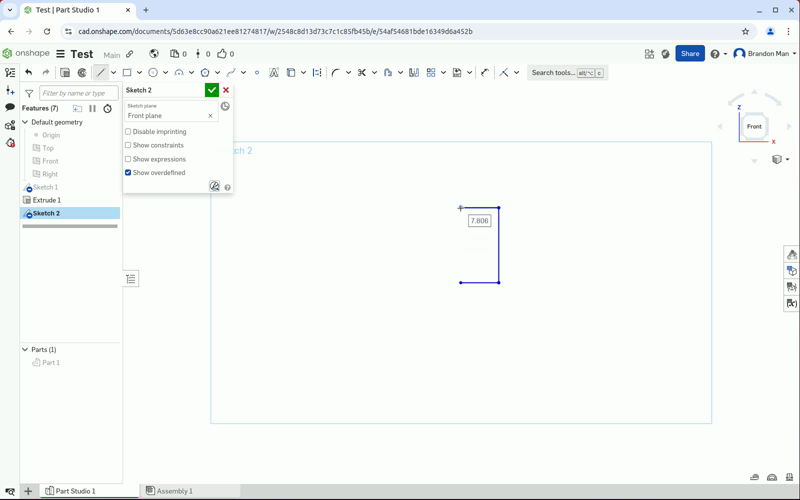
mouse_move(460, 282)
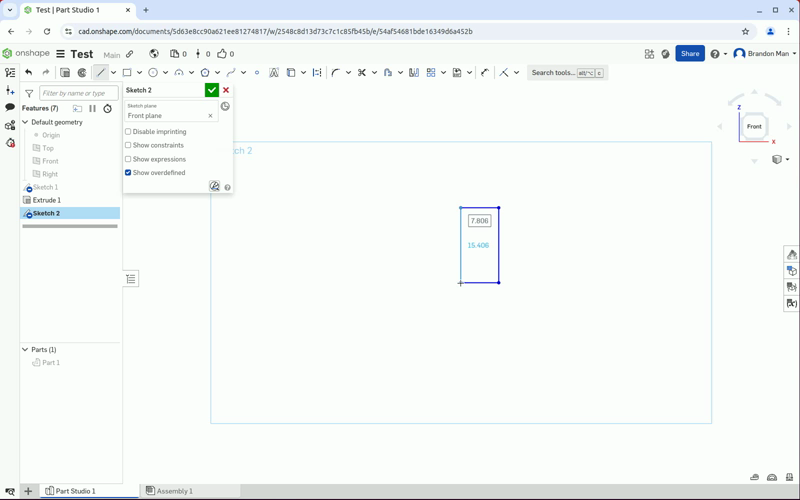
key_up(shift)
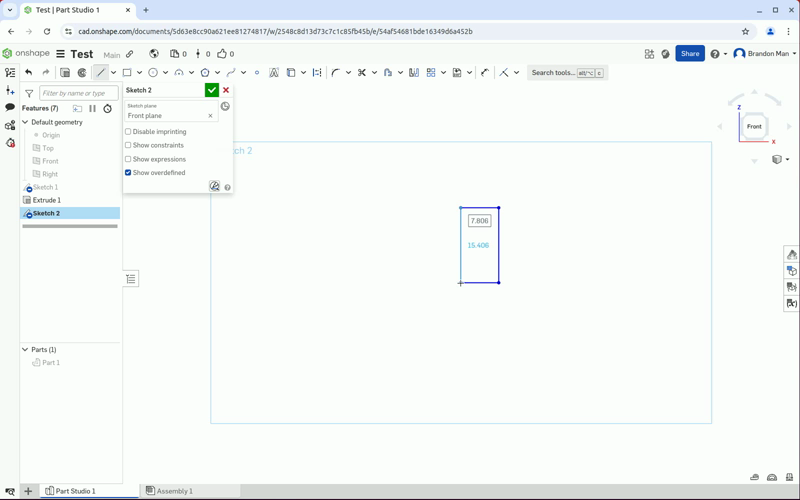
click(460, 282)
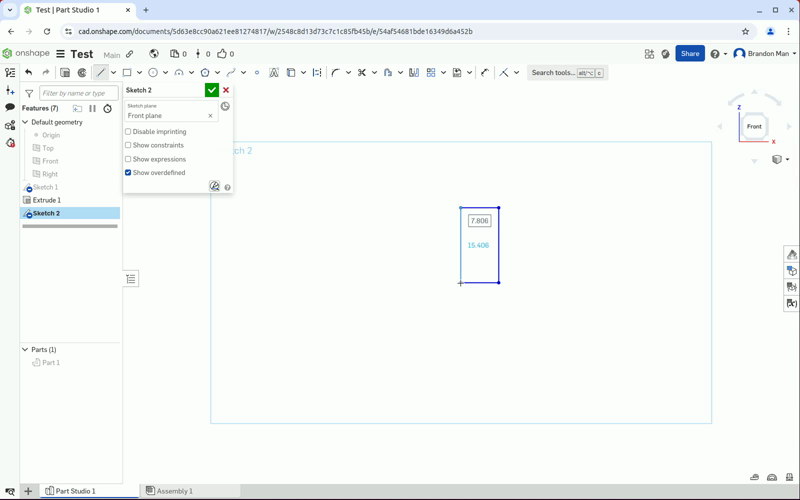
key(esc)
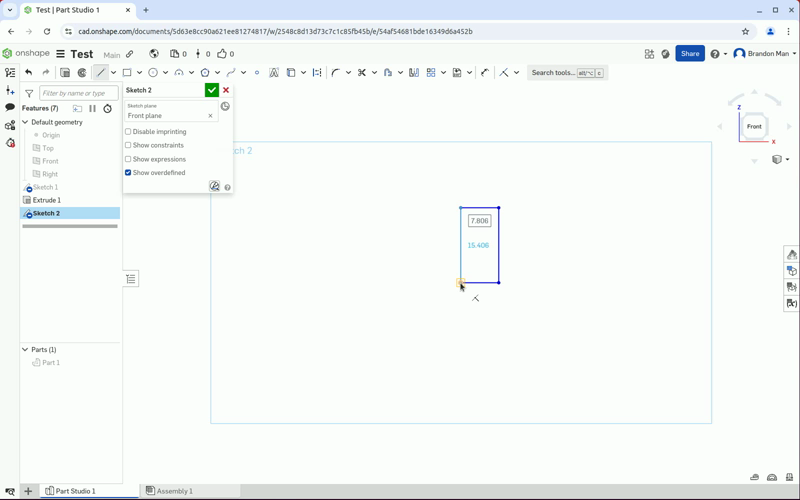
mouse_move(494, 232)
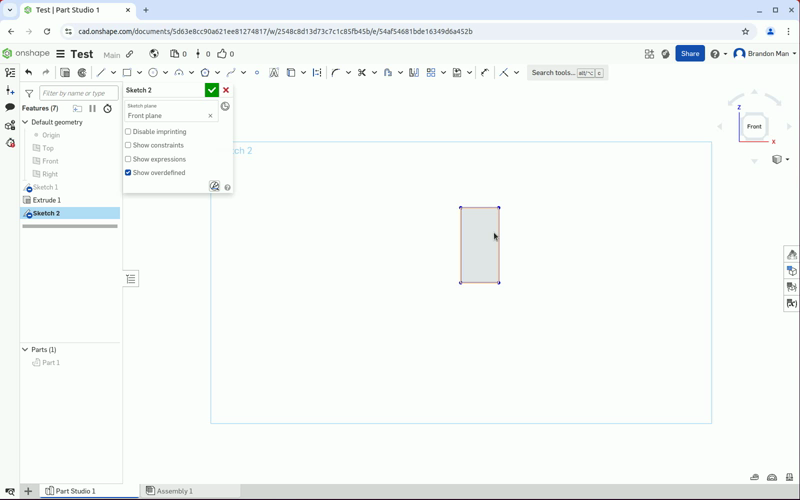
click(494, 232)
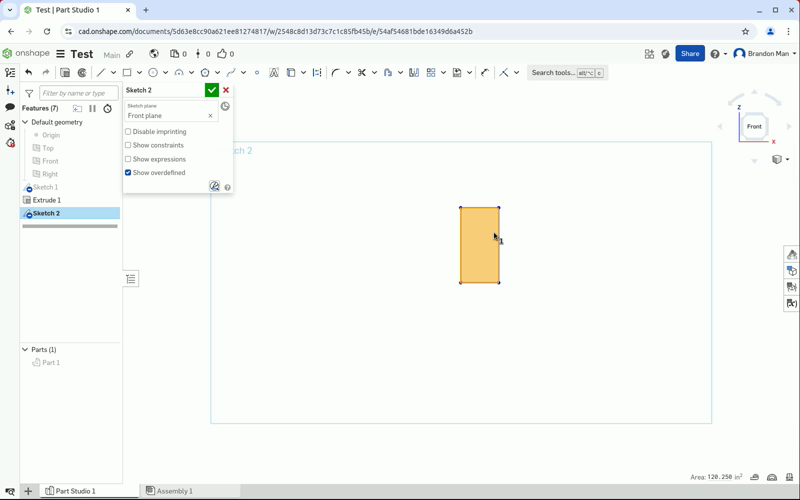
mouse_move(73, 352)
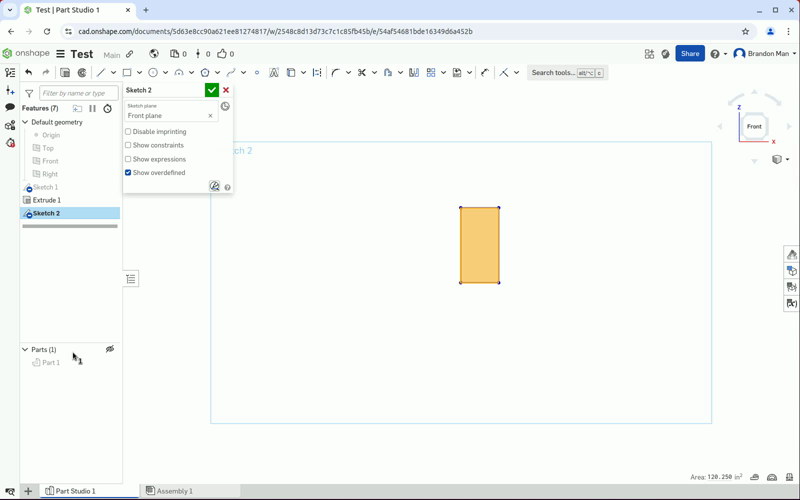
key(shift+y)
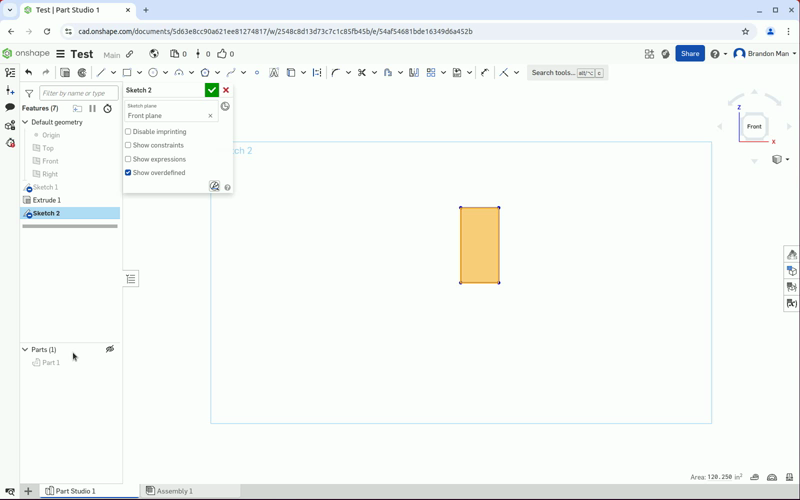
key(shift+e)
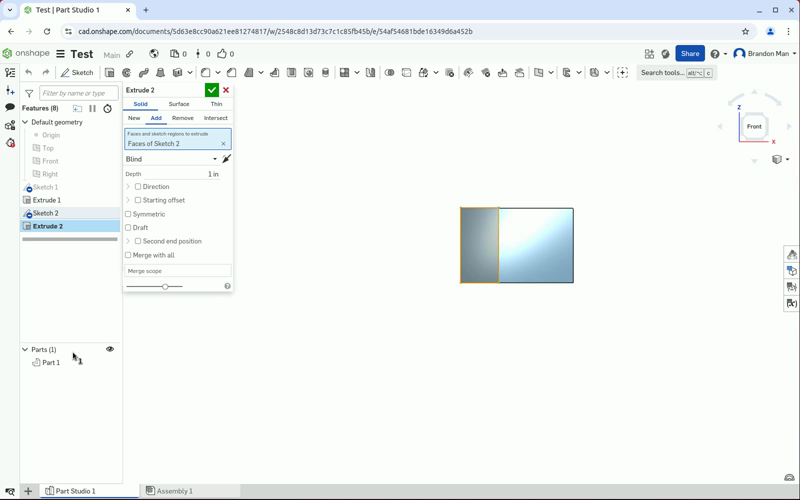
mouse_move(143, 106)
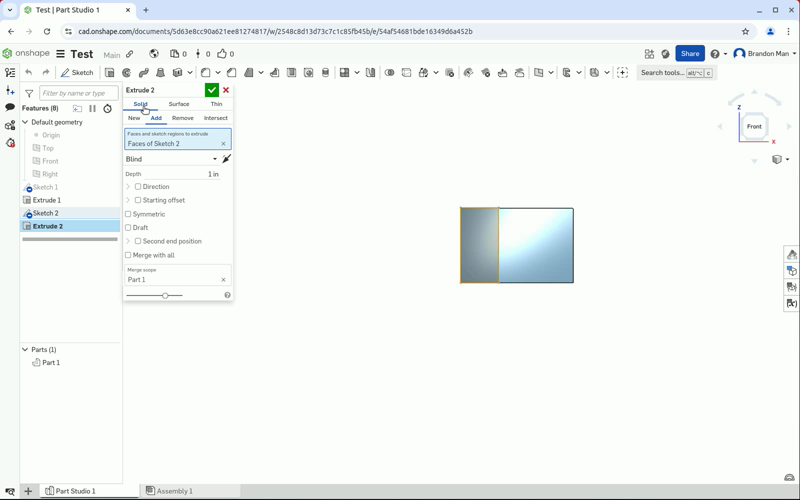
click(143, 106)
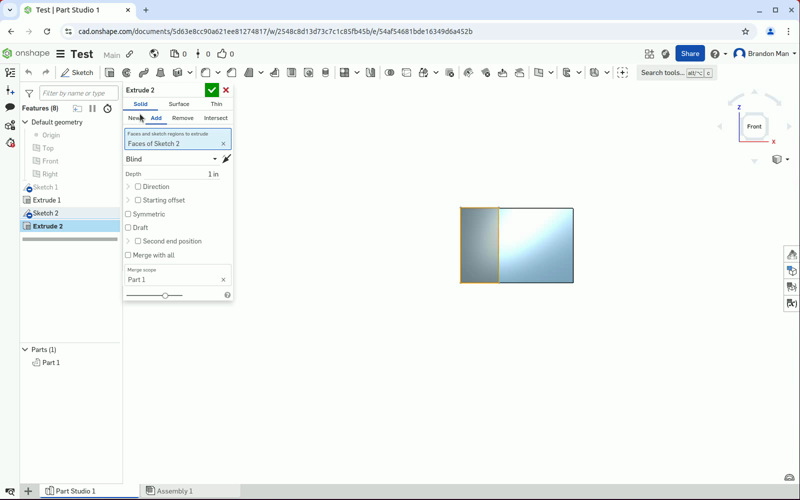
mouse_move(137, 120)
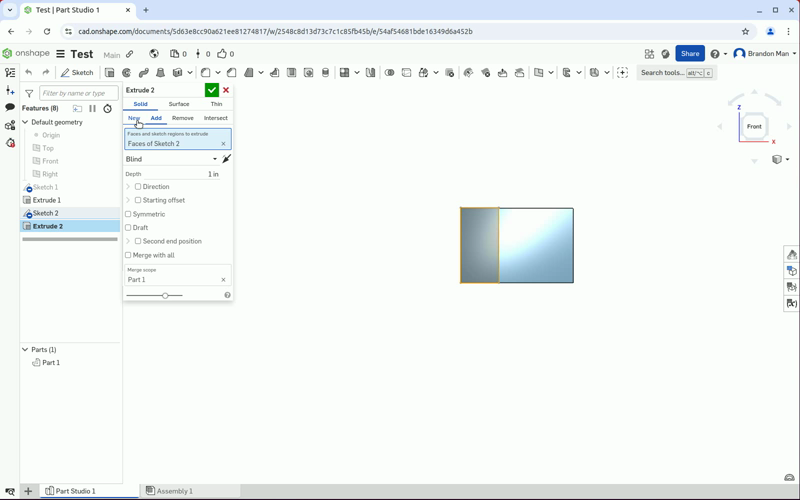
click(137, 120)
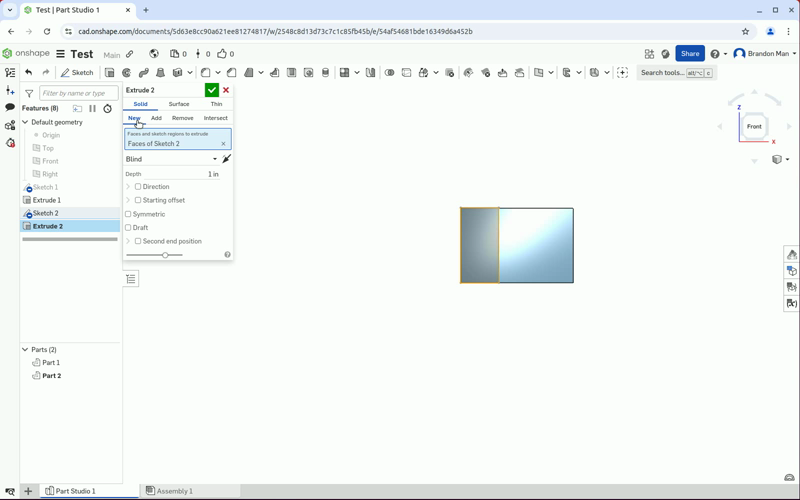
key(tab, 4)
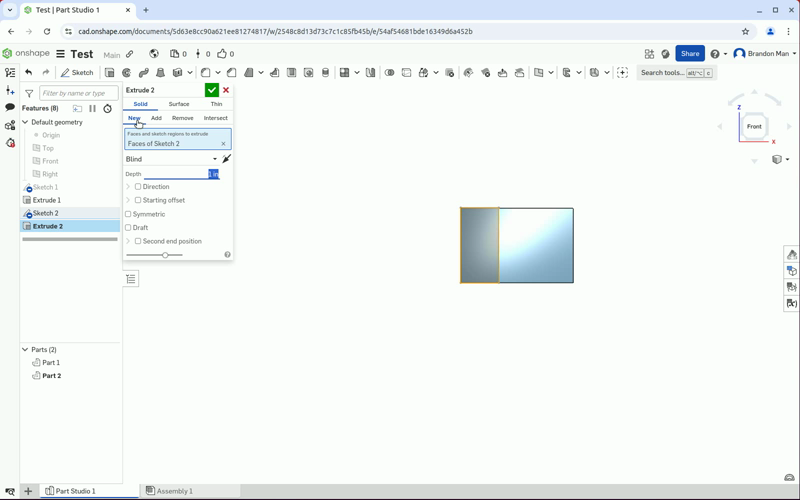
text(15.405)
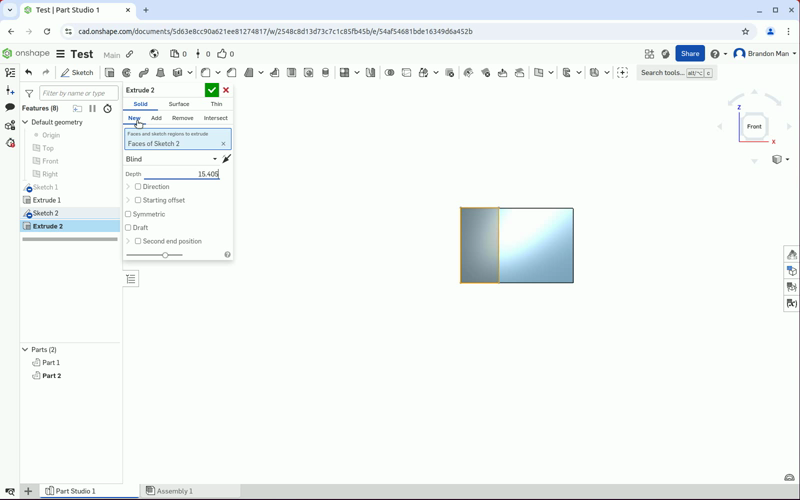
key(enter)
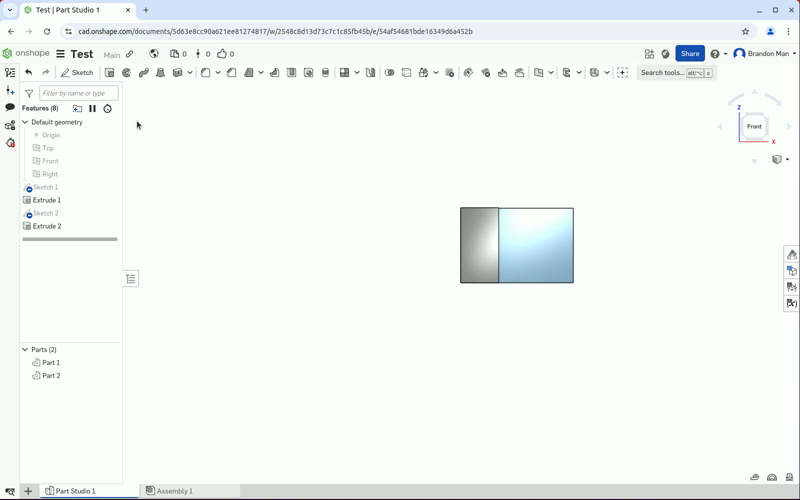
key(shift+h)
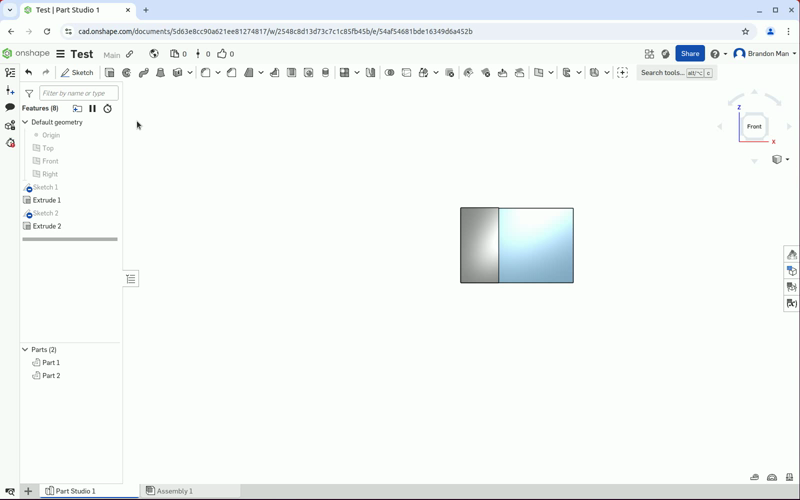
key(shift+h)
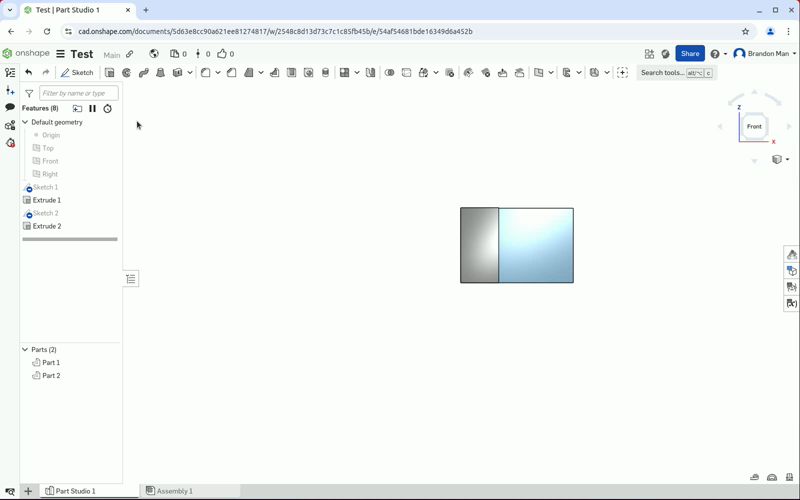
mouse_move(73, 189)
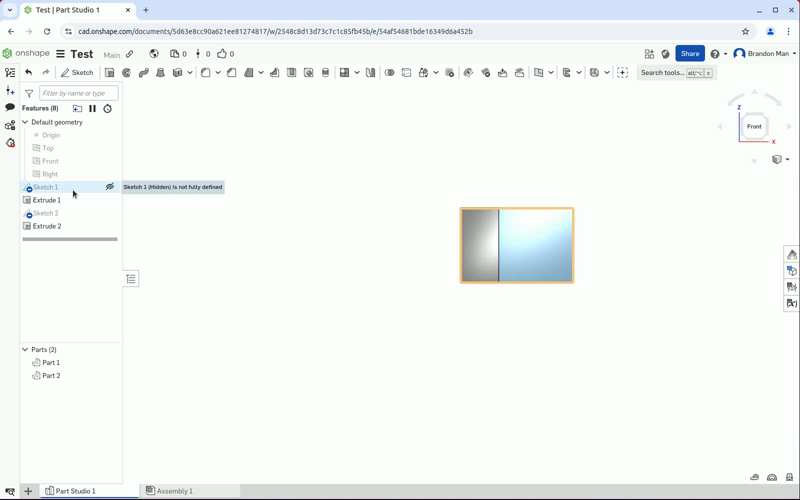
click(73, 189)
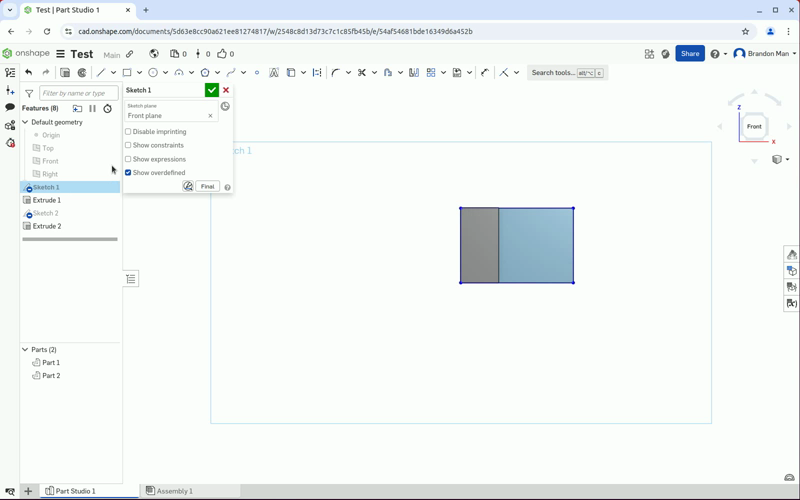
mouse_move(229, 92)
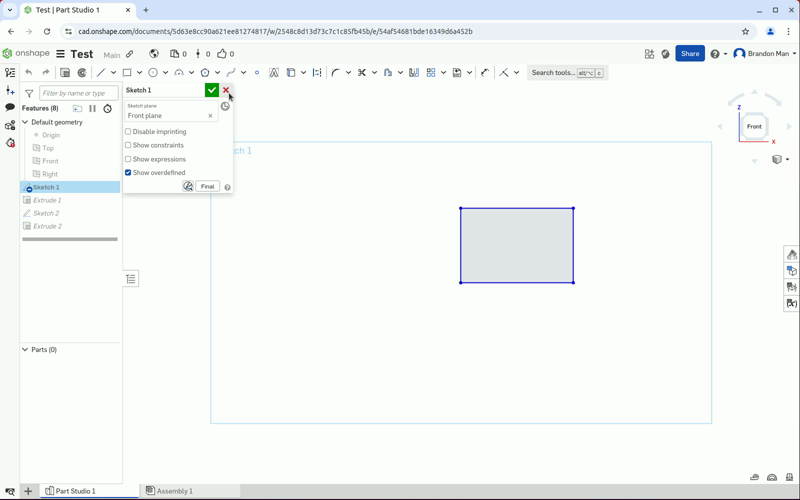
click(229, 92)
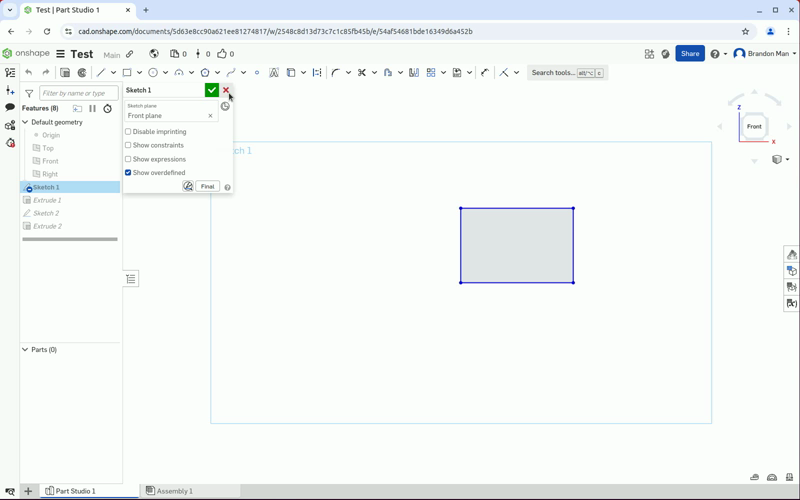
key(shift+s)
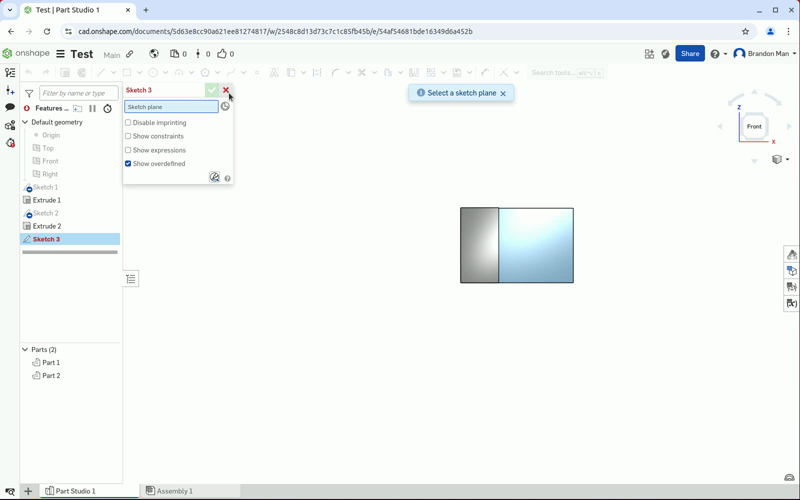
mouse_move(73, 163)
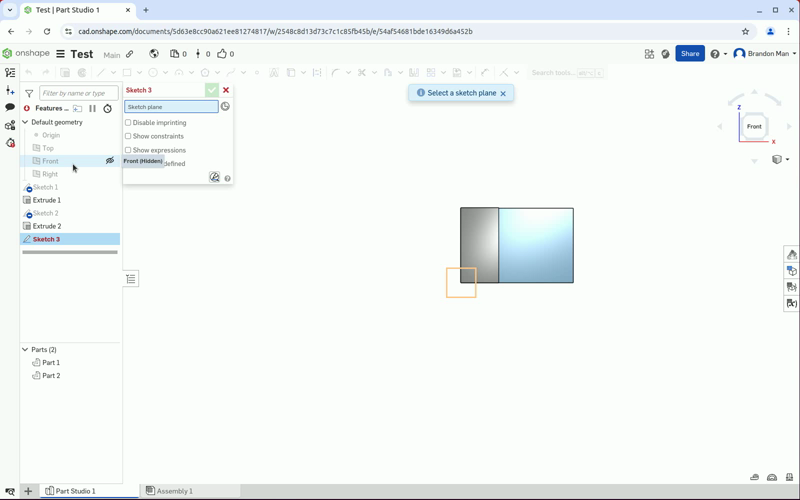
click(73, 163)
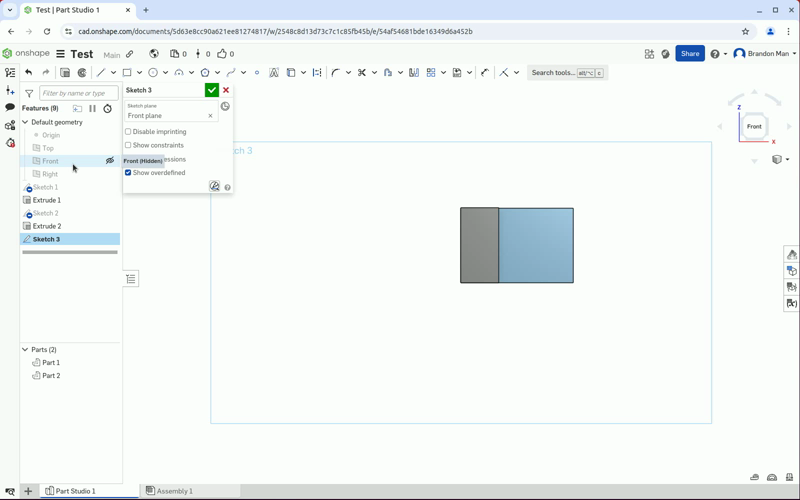
mouse_move(73, 352)
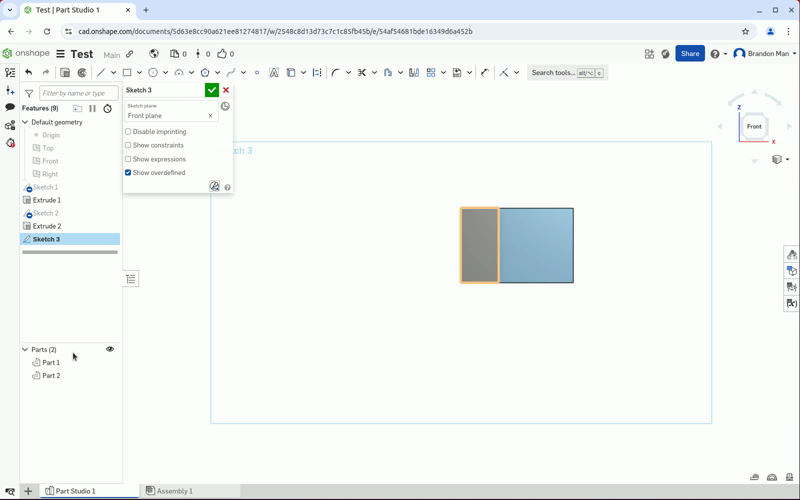
key(y)
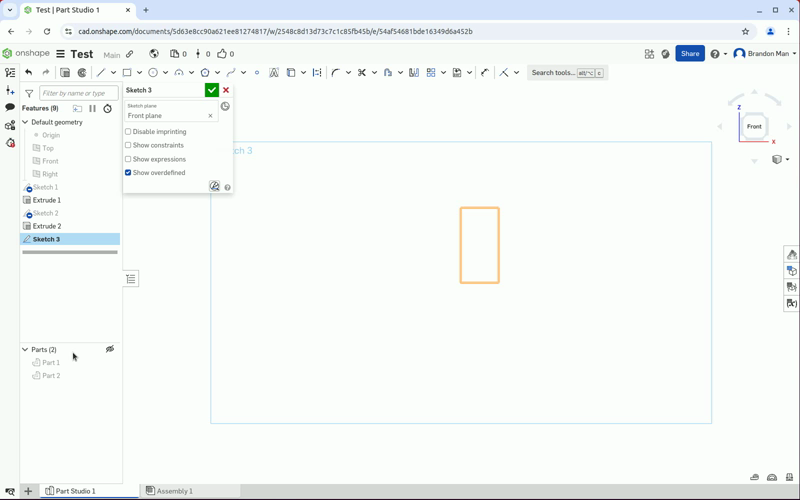
key(l)
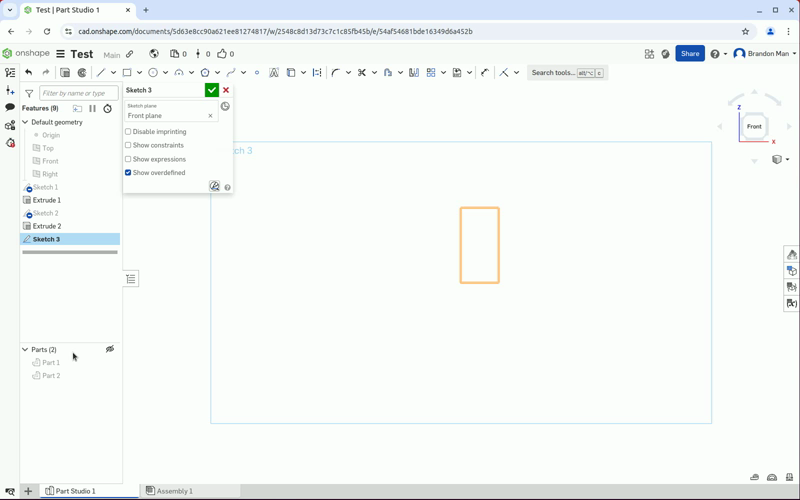
key_down(shift)
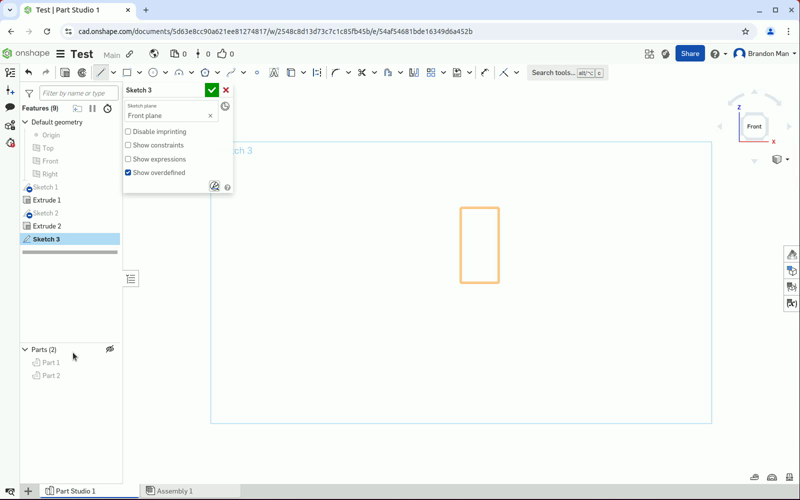
mouse_move(535, 282)
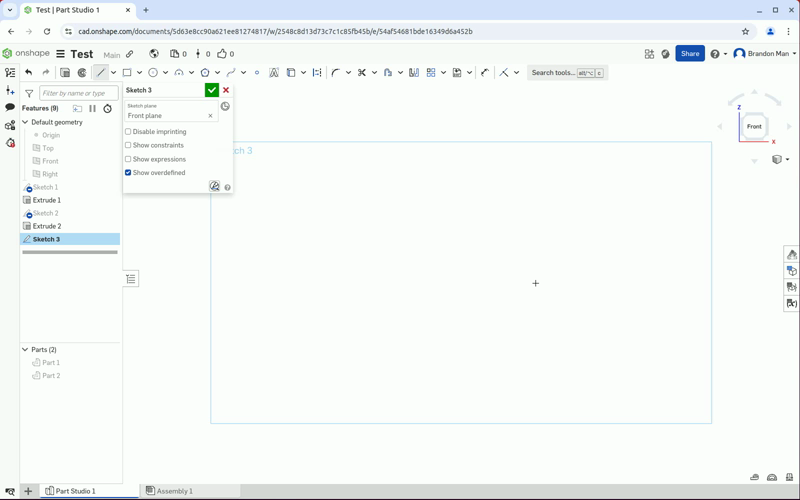
click(535, 282)
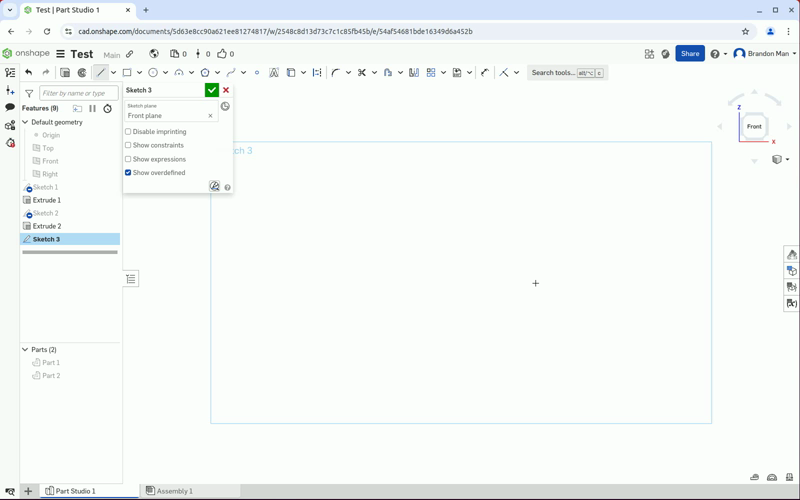
key_up(shift)
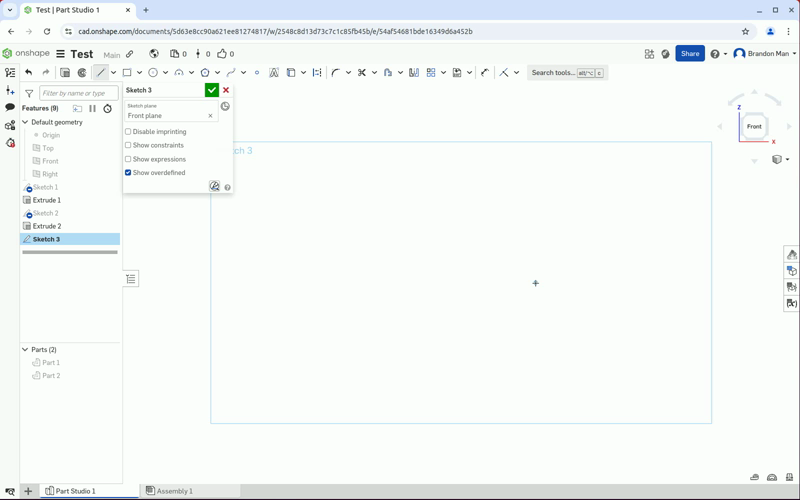
key_down(shift)
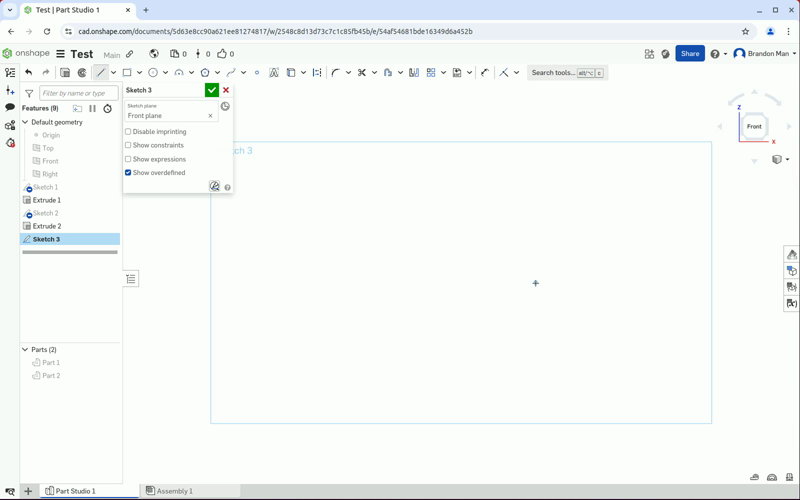
mouse_move(565, 282)
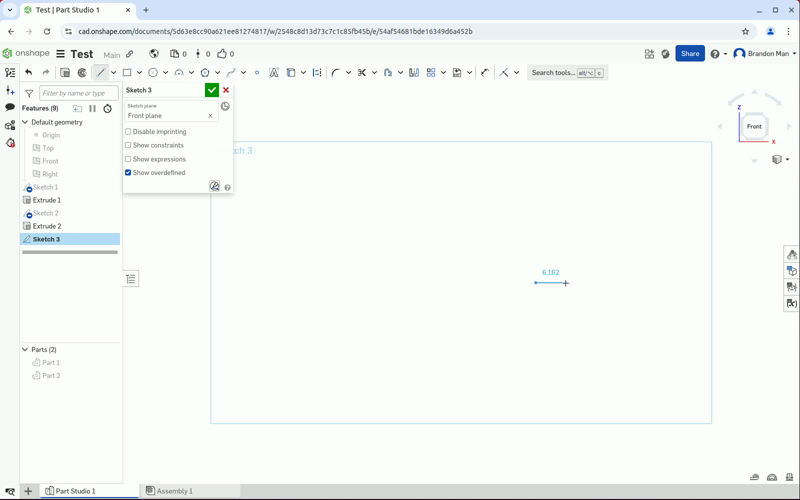
mouse_move(574, 282)
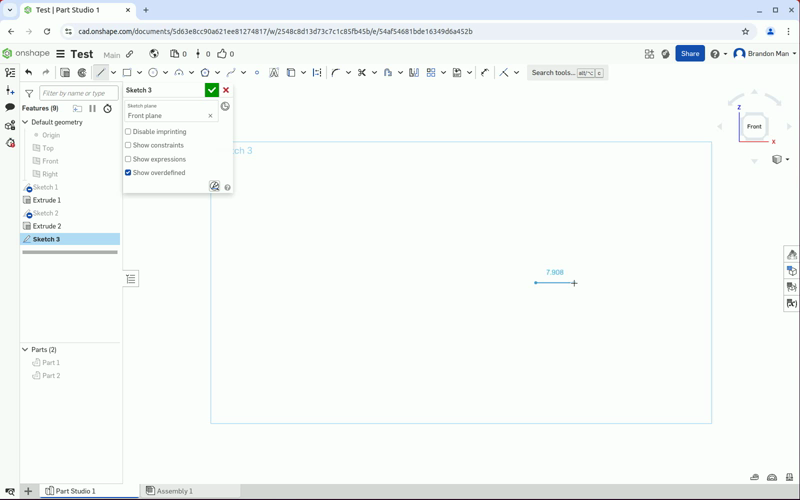
click(574, 282)
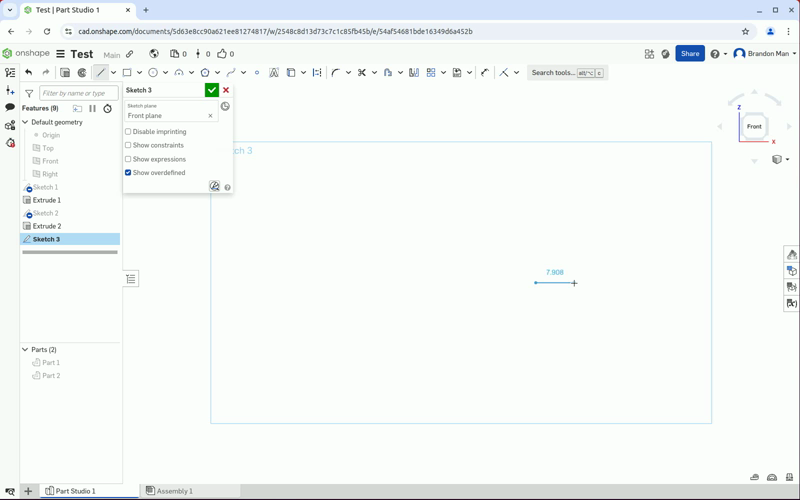
key_up(shift)
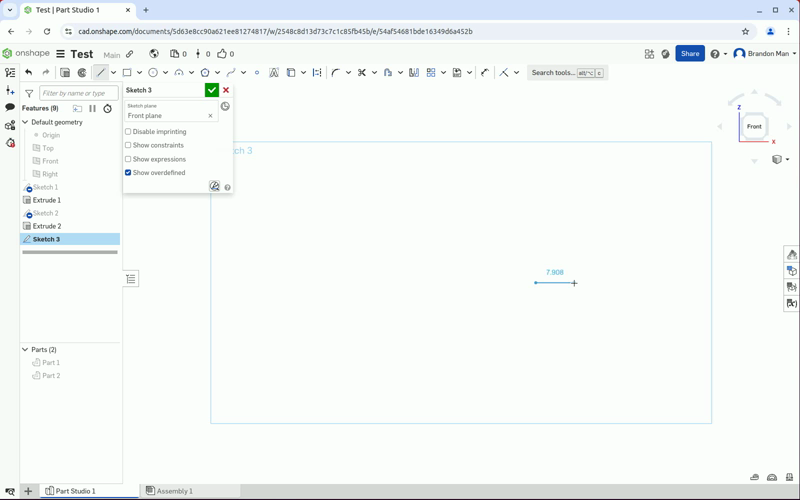
key_down(shift)
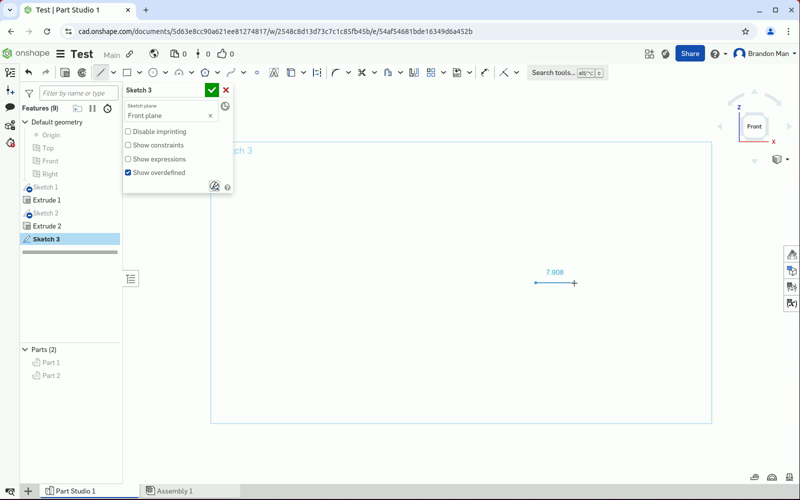
mouse_move(589, 282)
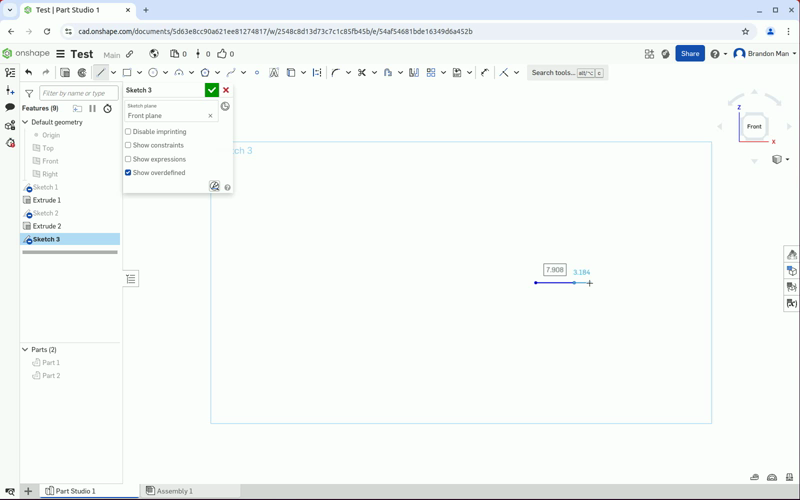
mouse_move(574, 244)
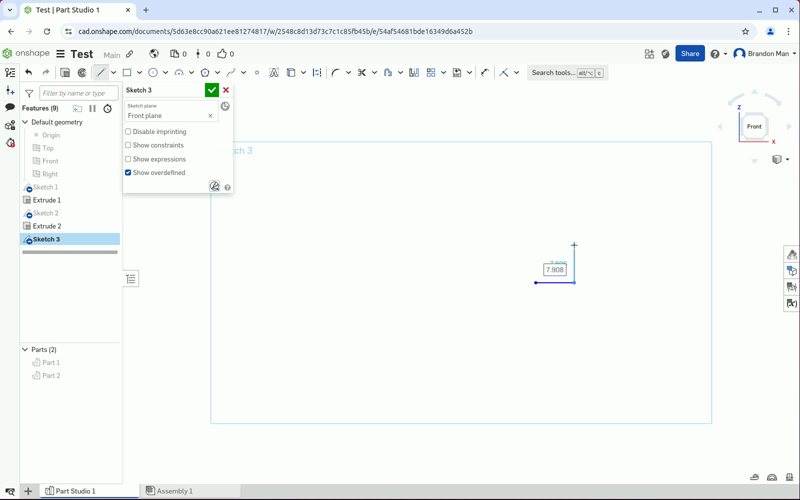
click(574, 244)
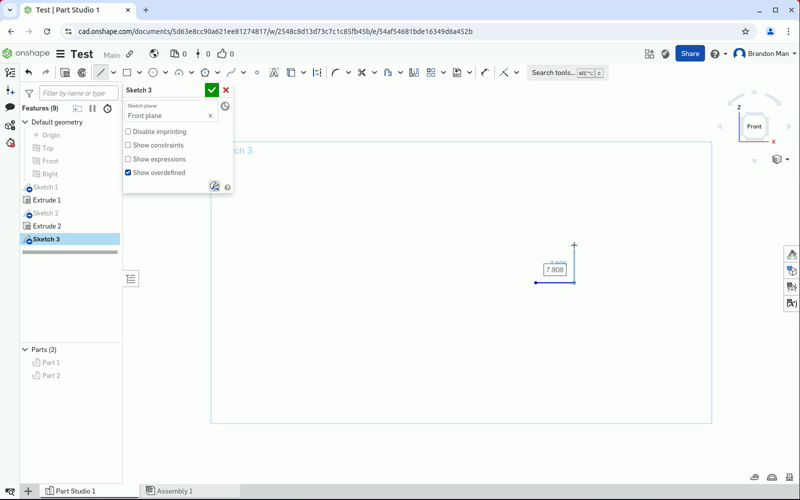
key_up(shift)
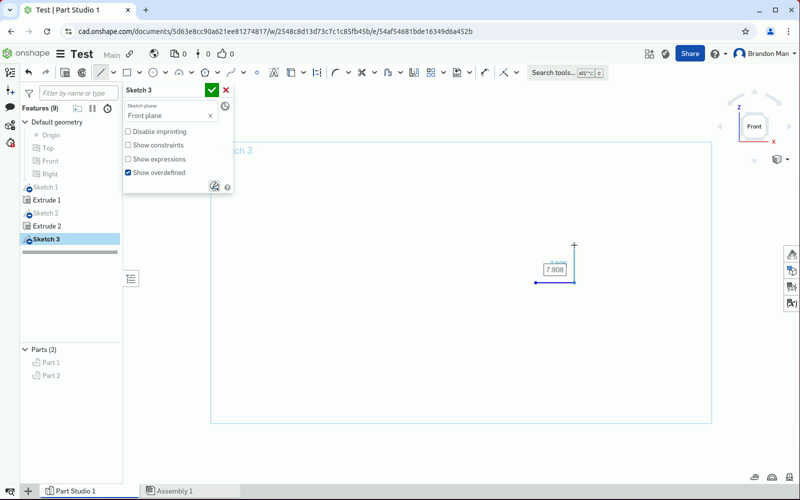
key_down(shift)
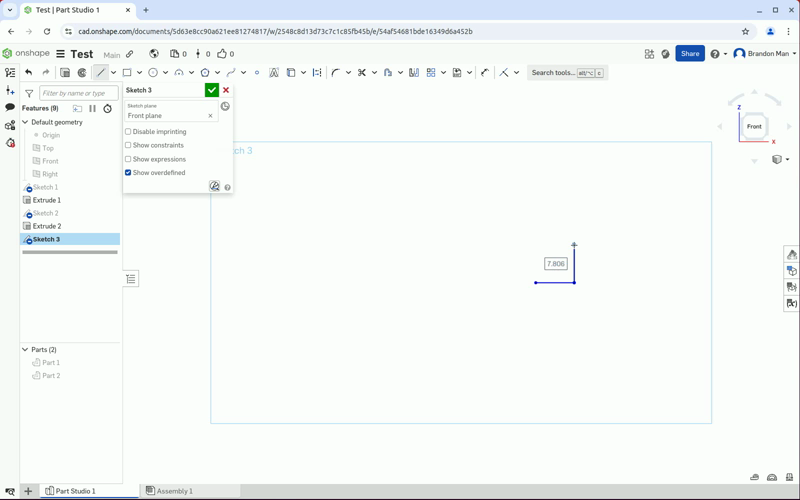
mouse_move(589, 244)
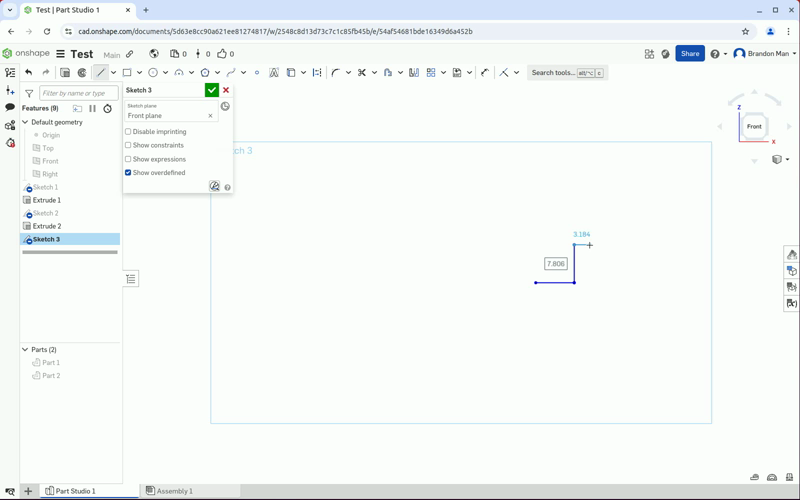
mouse_move(535, 244)
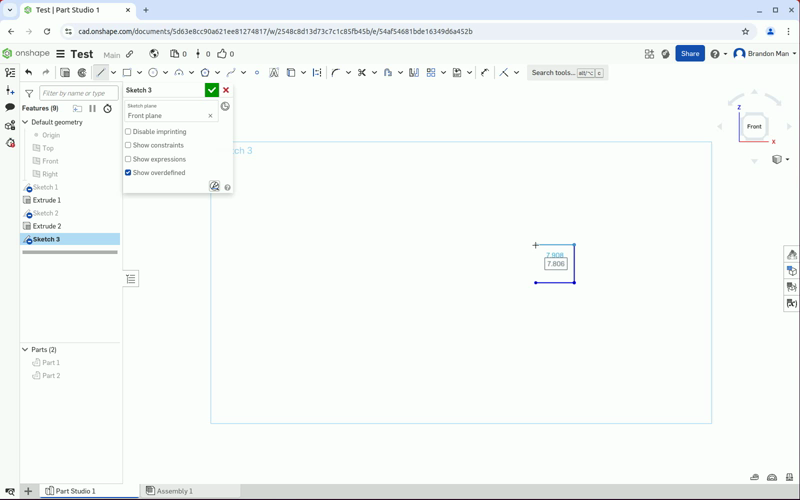
click(535, 244)
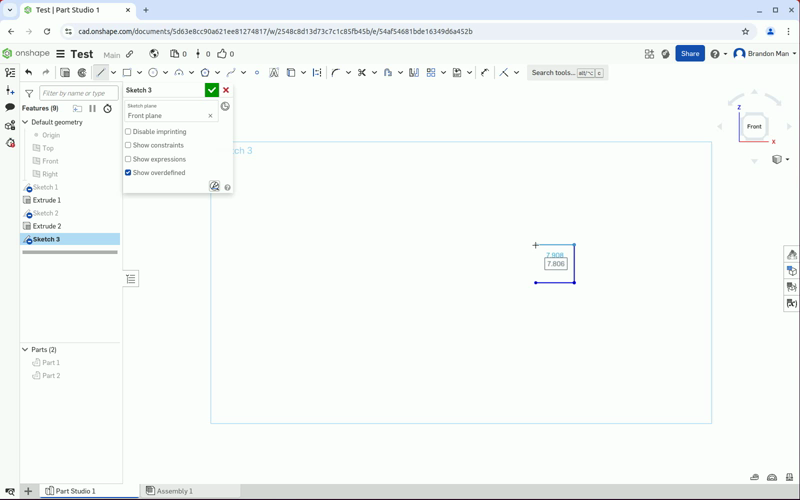
key_up(shift)
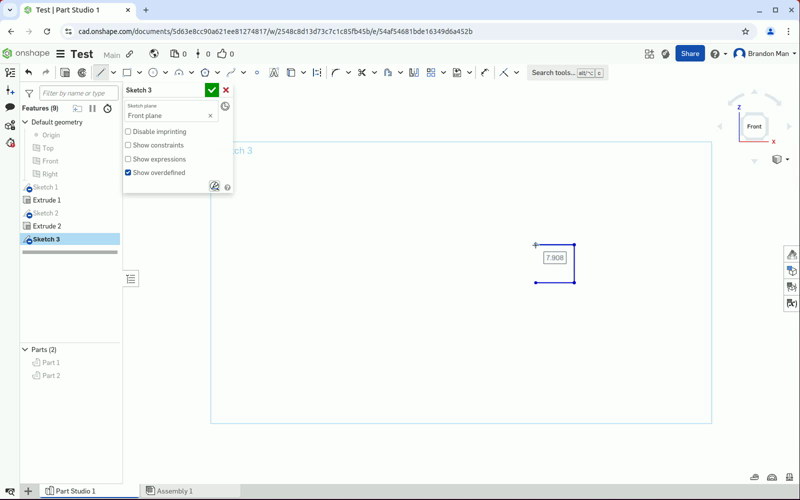
mouse_move(565, 244)
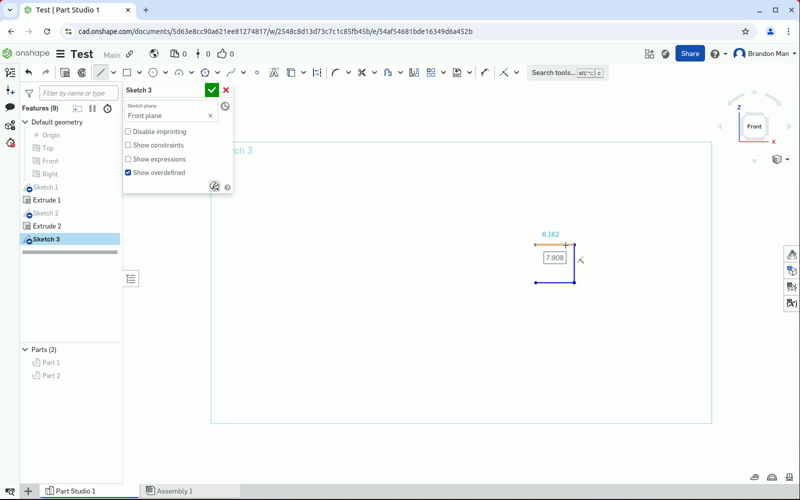
key_down(shift)
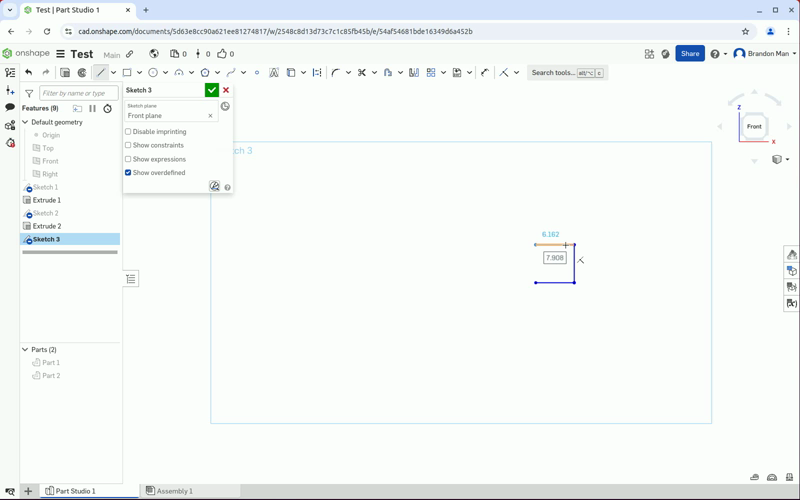
mouse_move(535, 282)
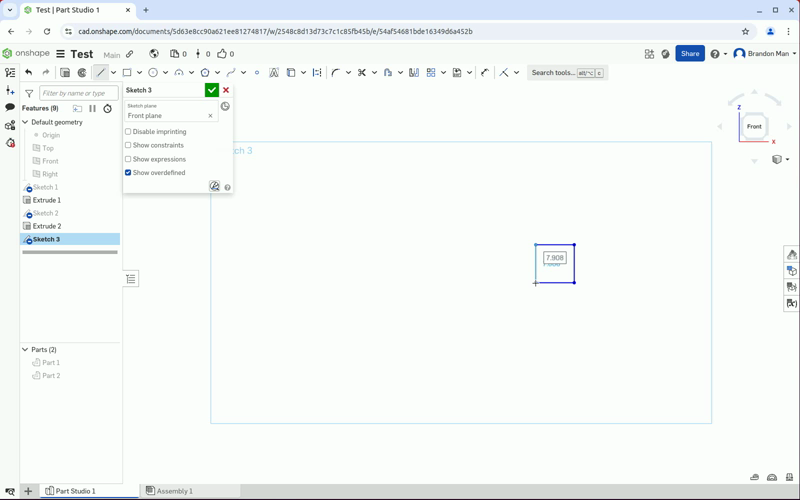
key_up(shift)
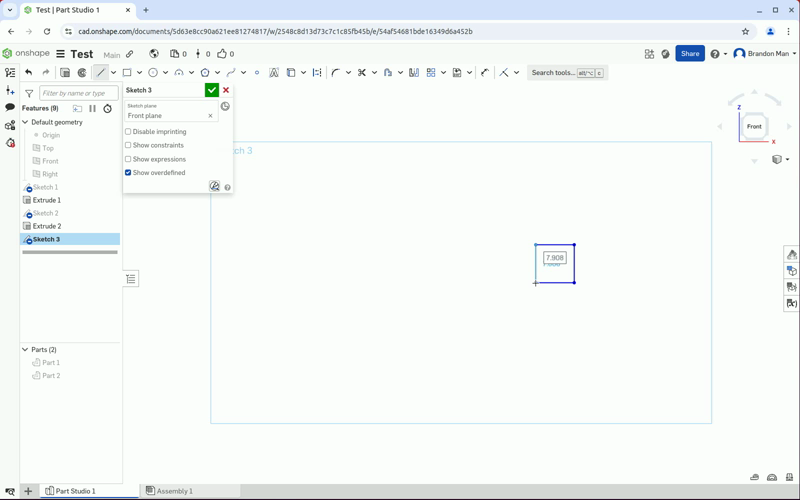
click(535, 282)
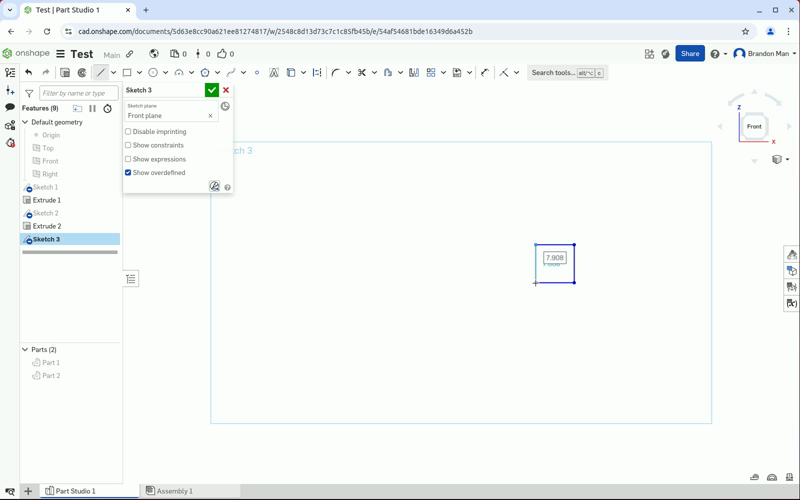
key(esc)
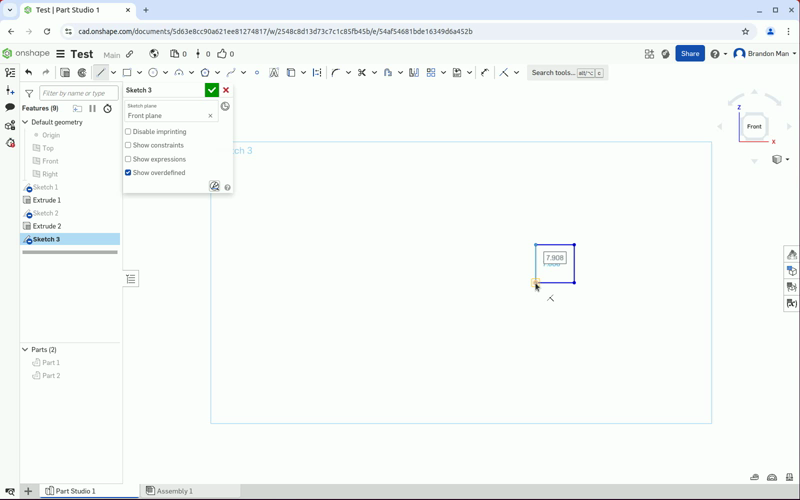
mouse_move(552, 275)
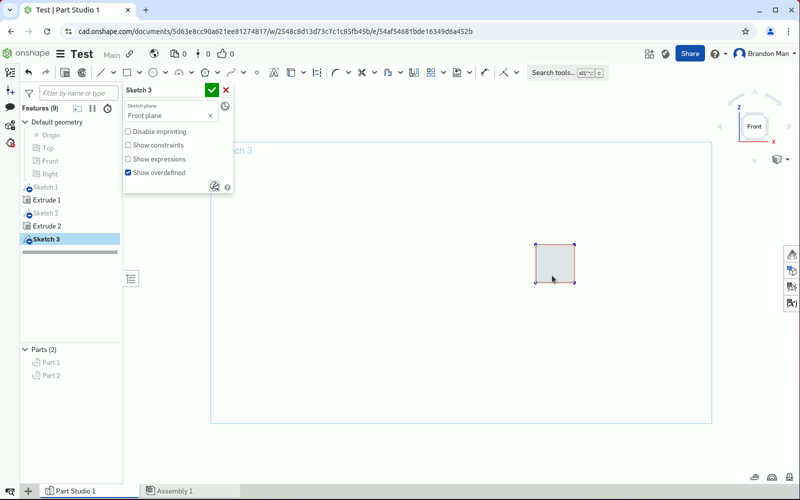
scroll(6)
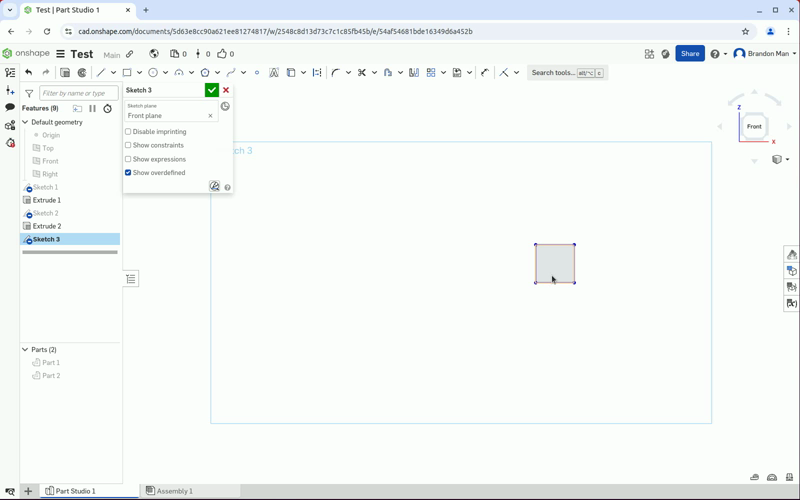
scroll(6)
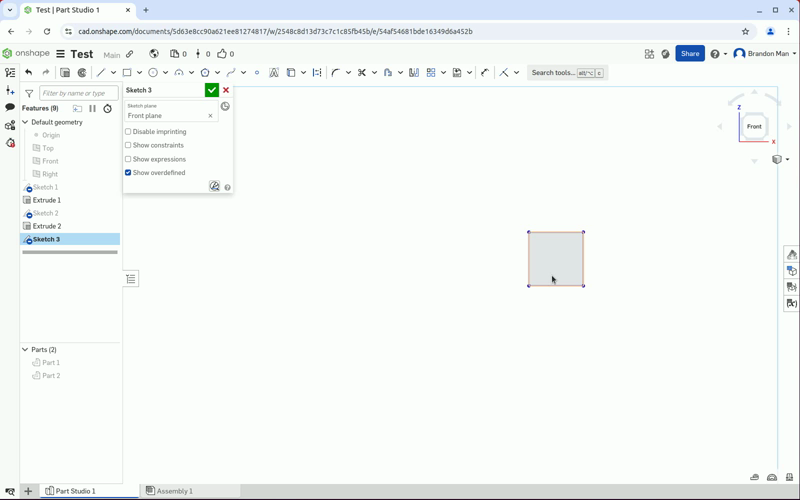
scroll(6)
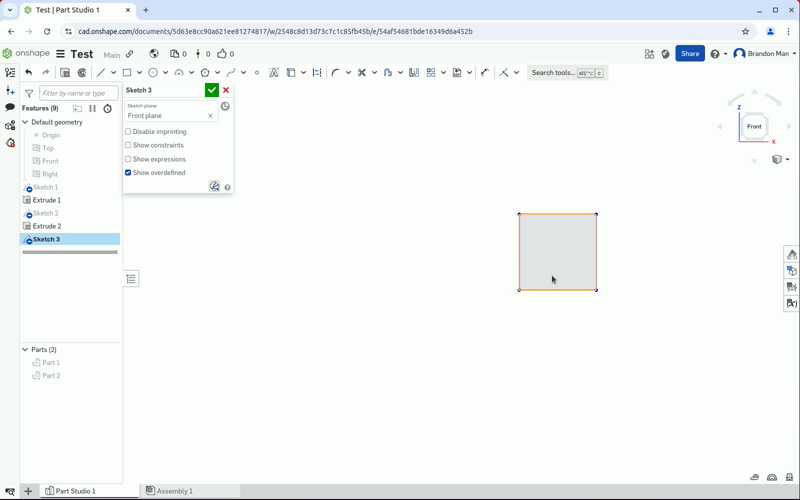
scroll(6)
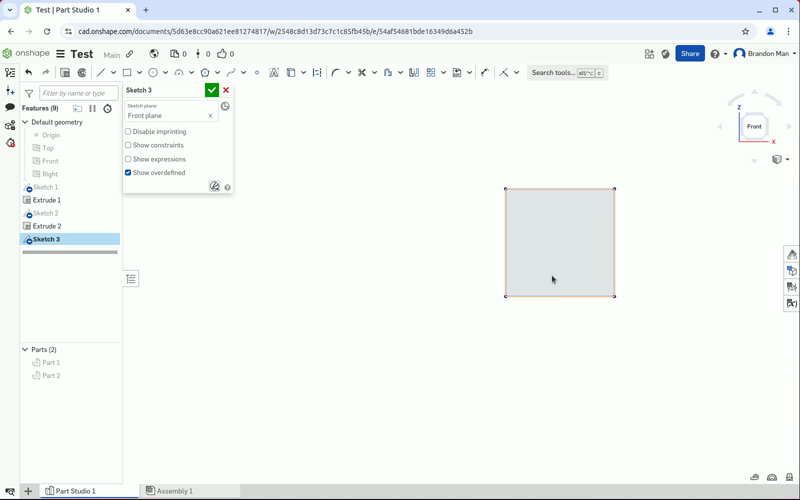
scroll(6)
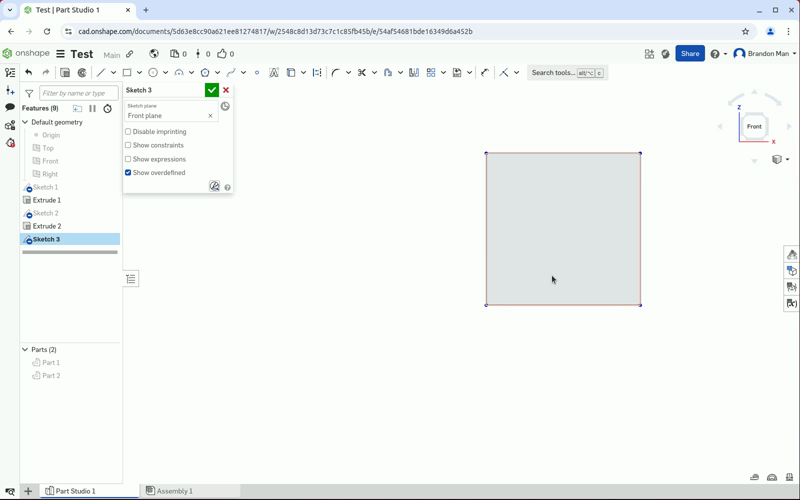
scroll(6)
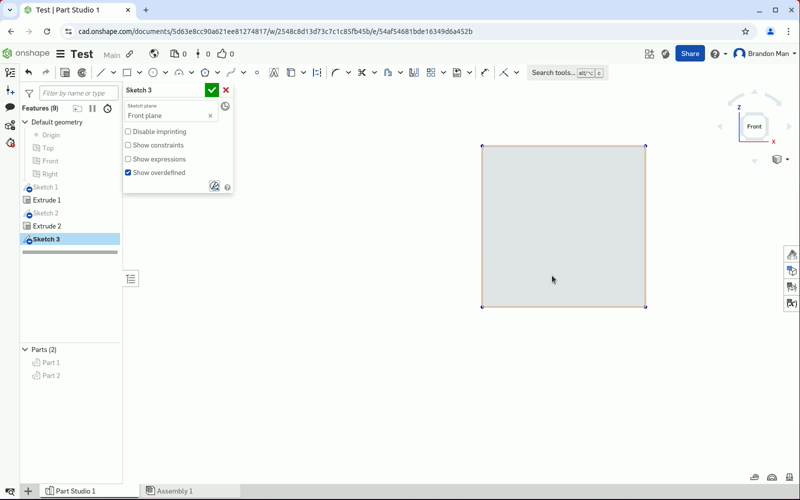
scroll(6)
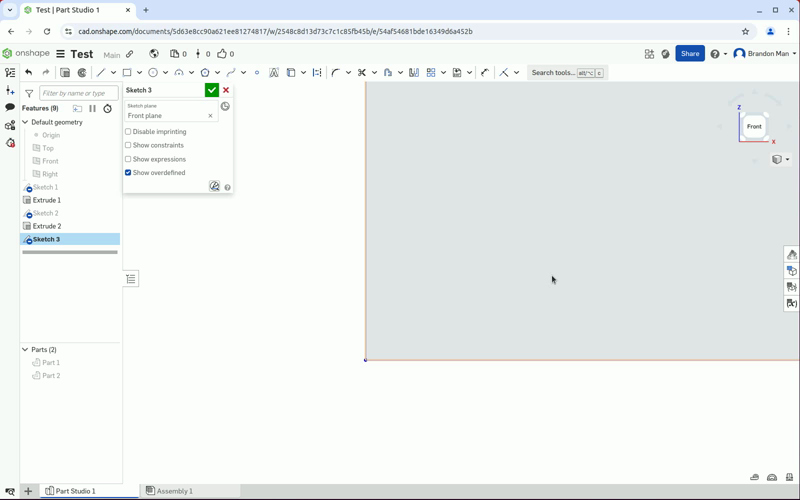
click(552, 275)
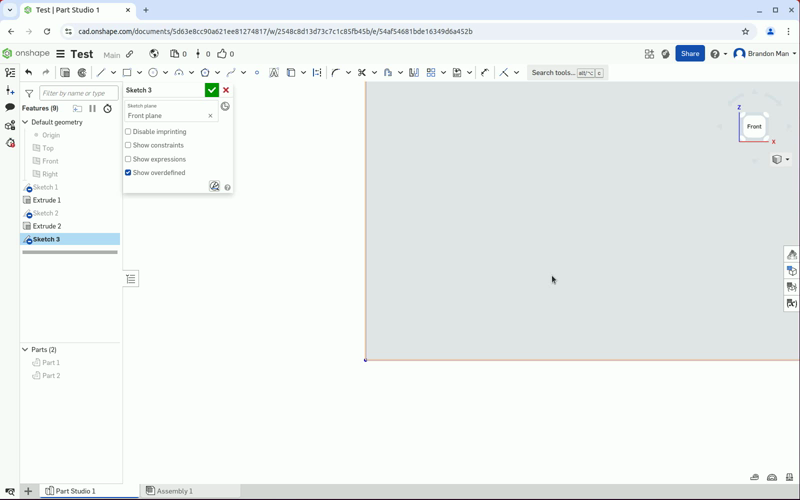
scroll(-6)
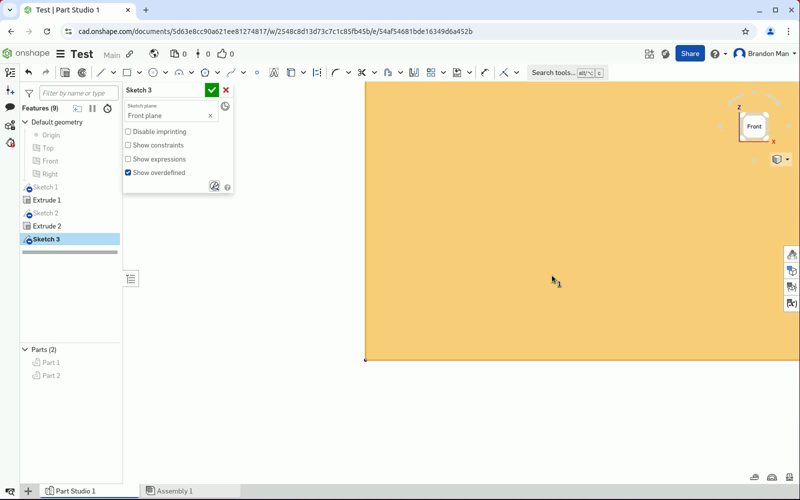
scroll(-6)
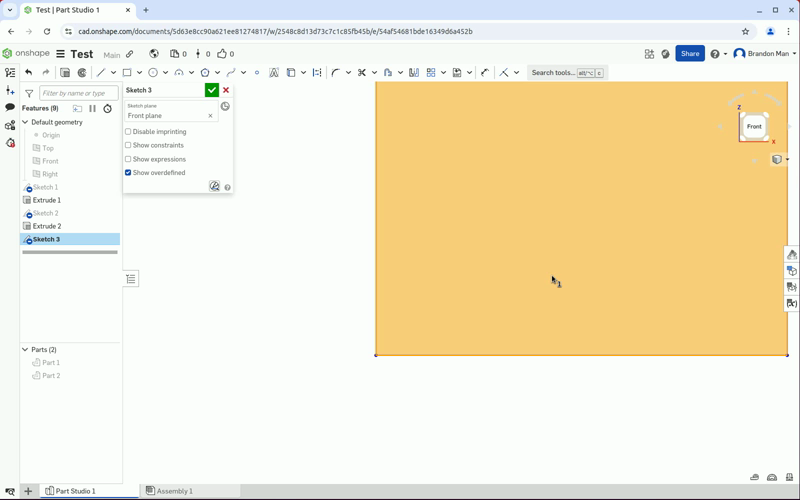
scroll(-6)
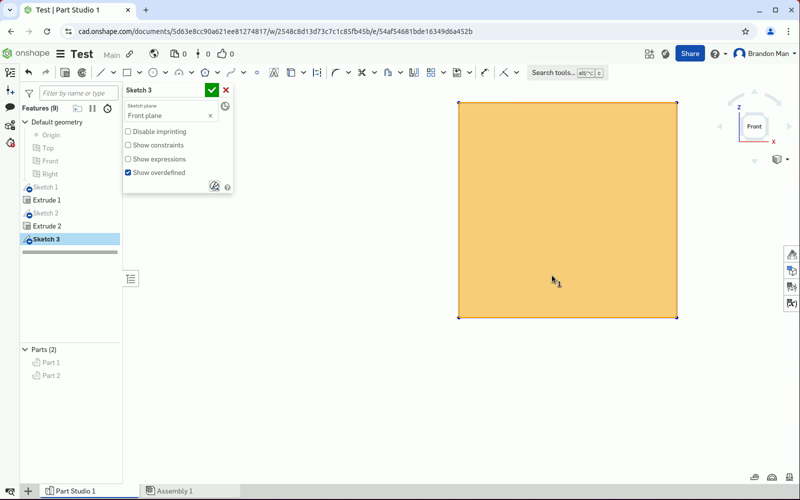
scroll(-6)
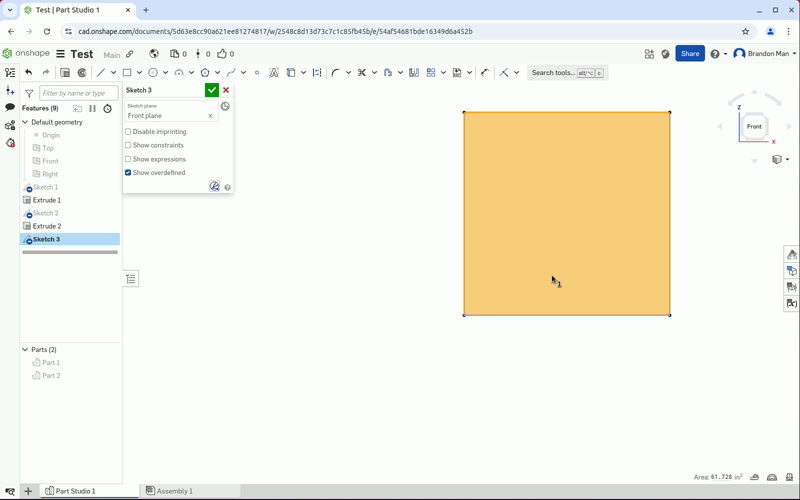
scroll(-6)
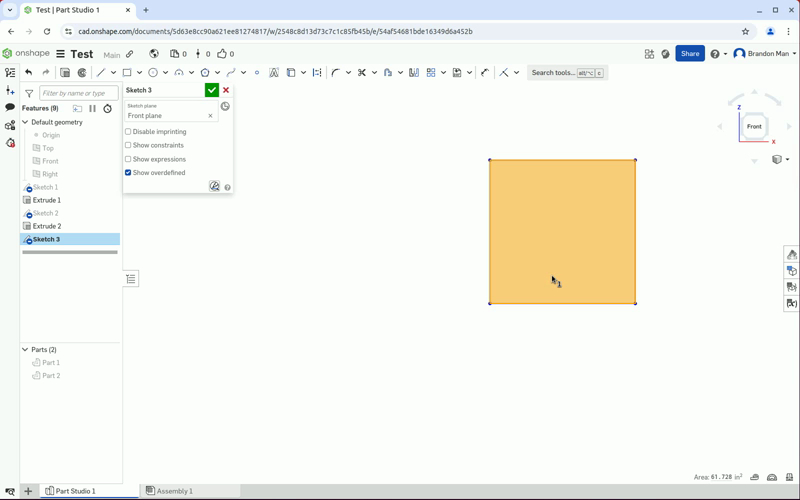
scroll(-6)
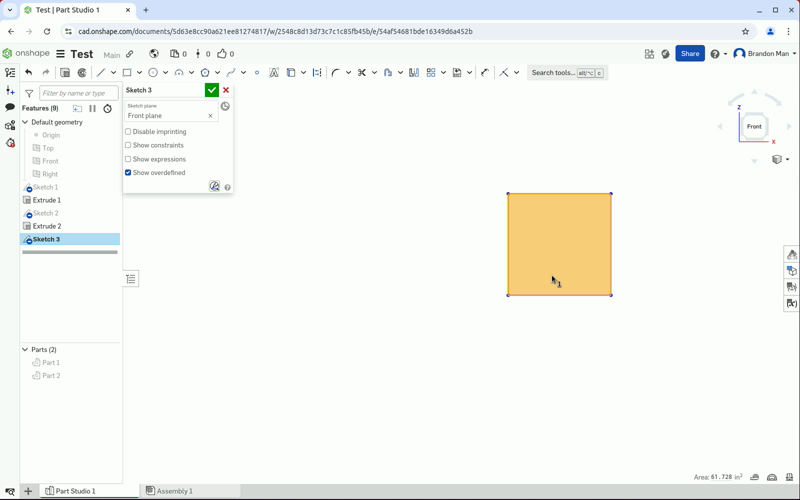
scroll(-6)
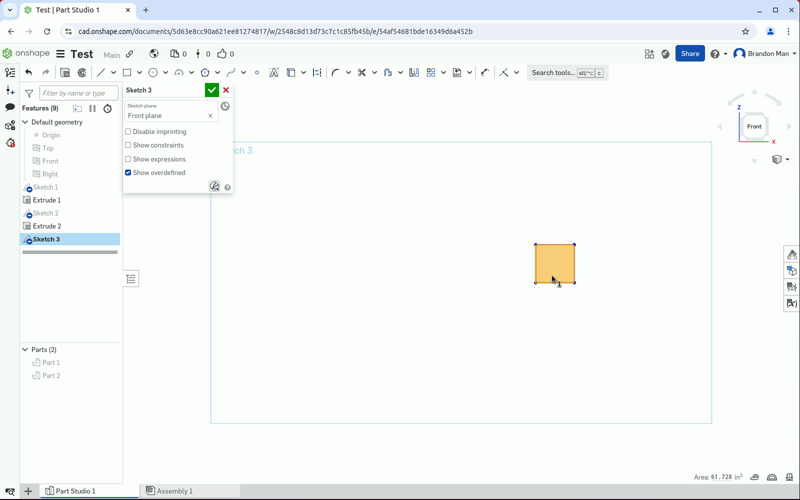
mouse_move(73, 352)
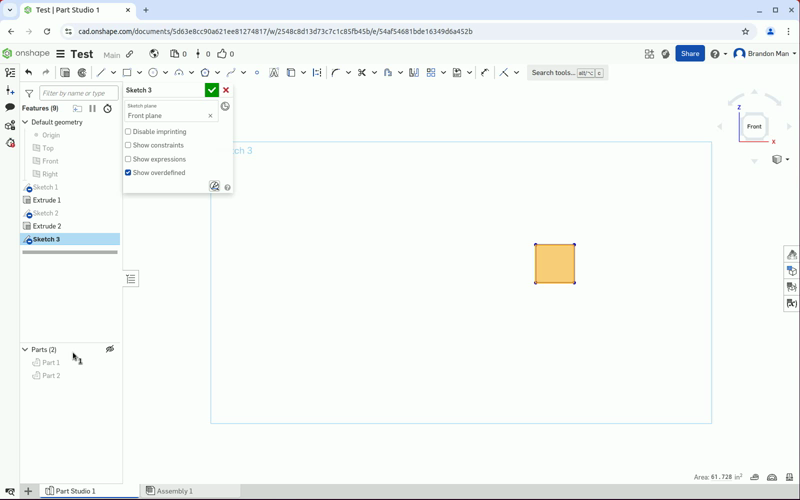
key(shift+y)
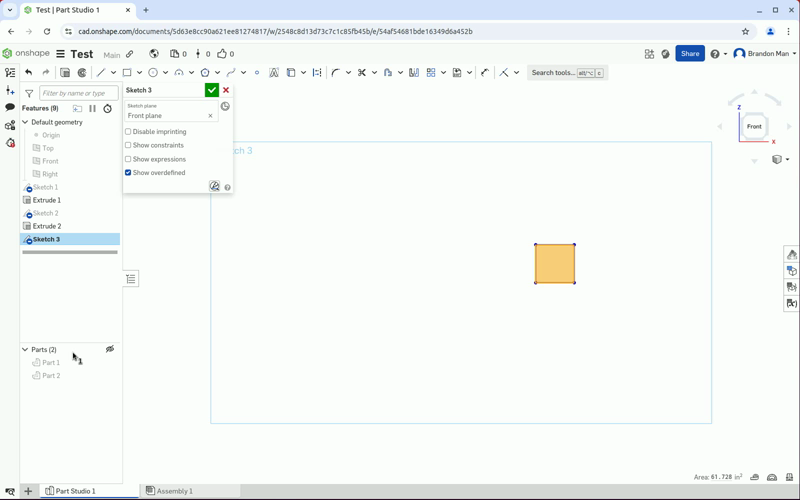
key(shift+e)
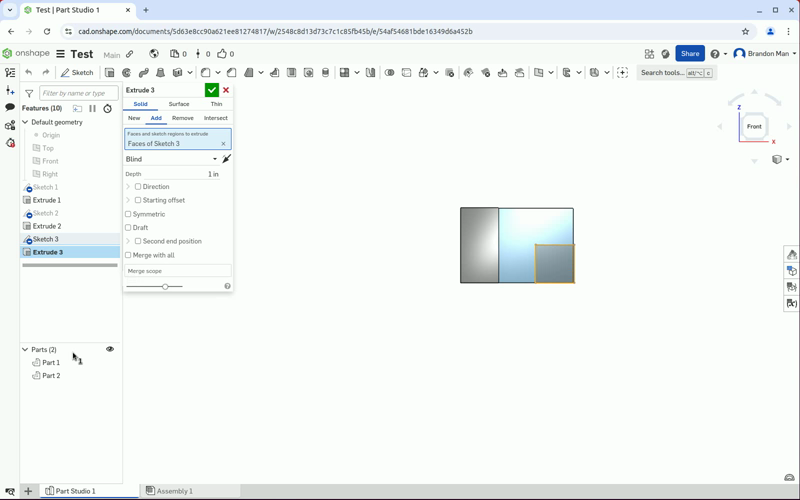
mouse_move(143, 106)
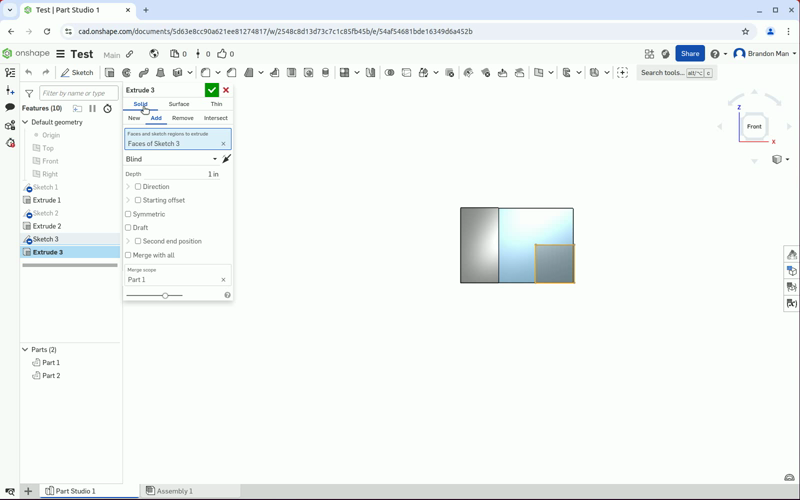
click(143, 106)
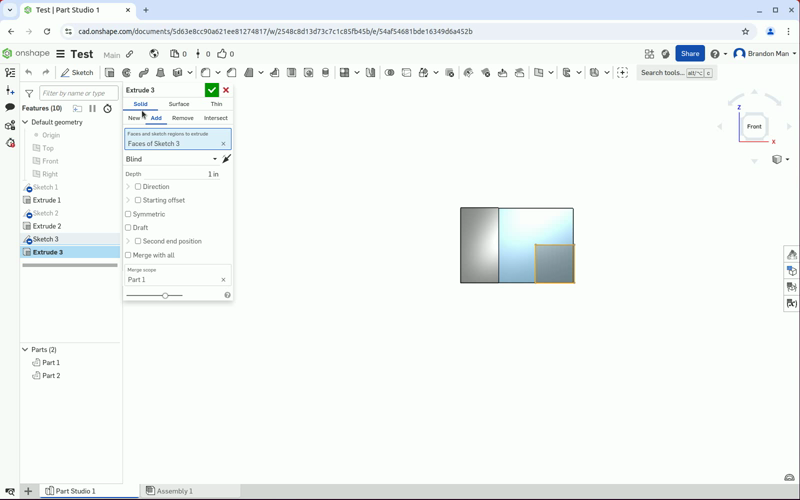
mouse_move(137, 120)
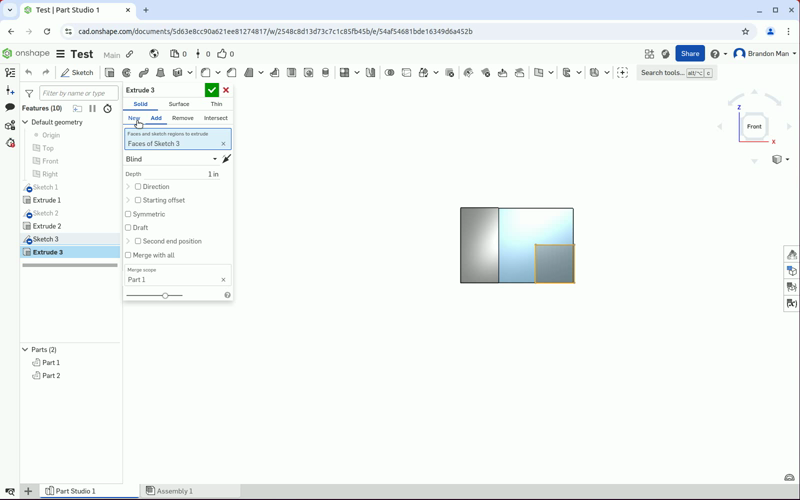
click(137, 120)
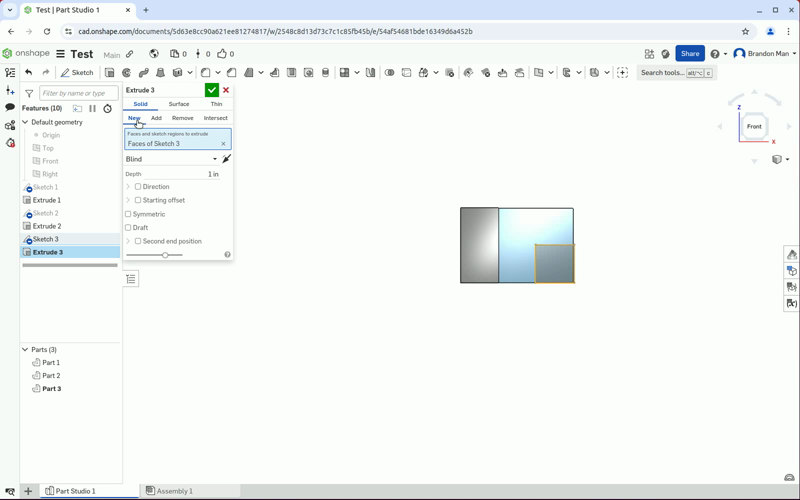
key(tab, 4)
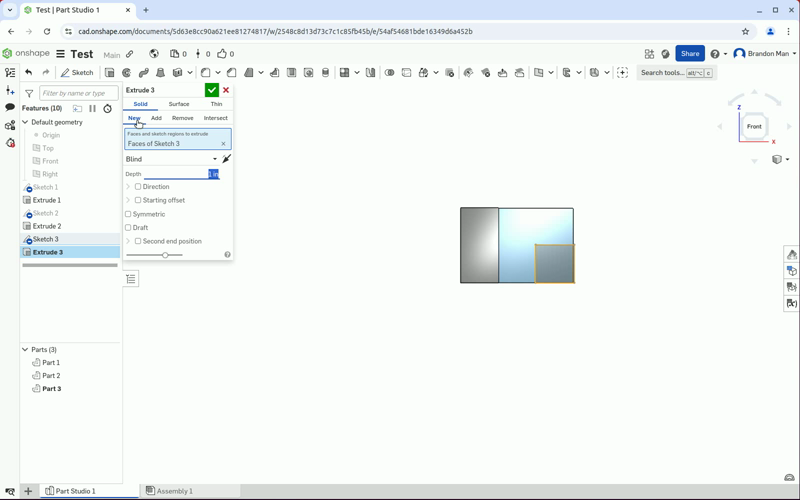
text(11.554)
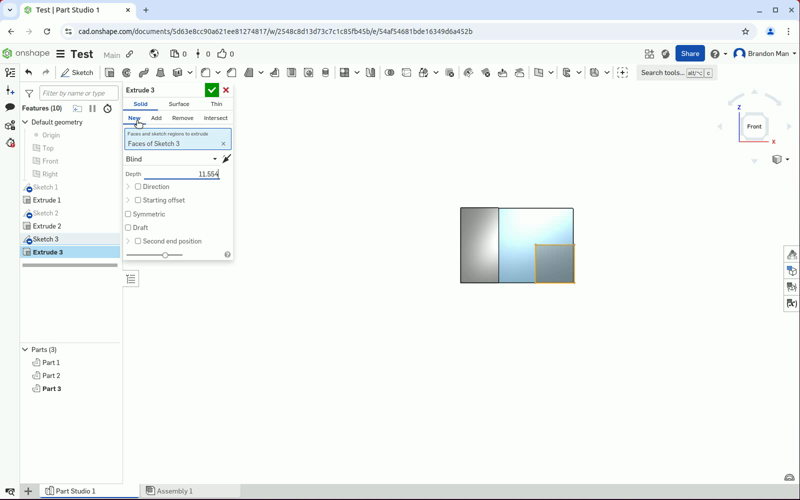
key(enter)
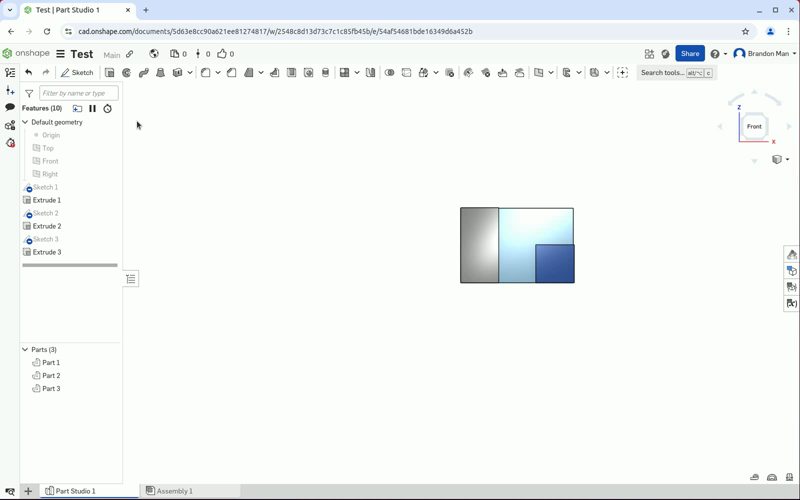
key(shift+h)
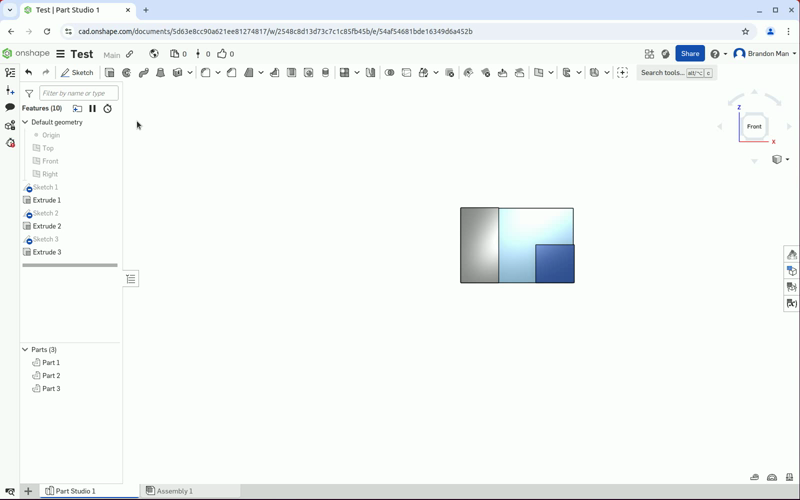
key(shift+h)
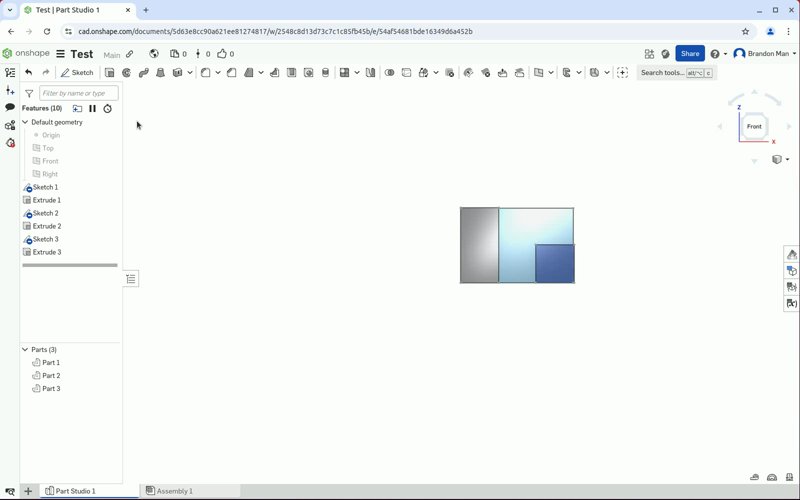
key(shift+7)
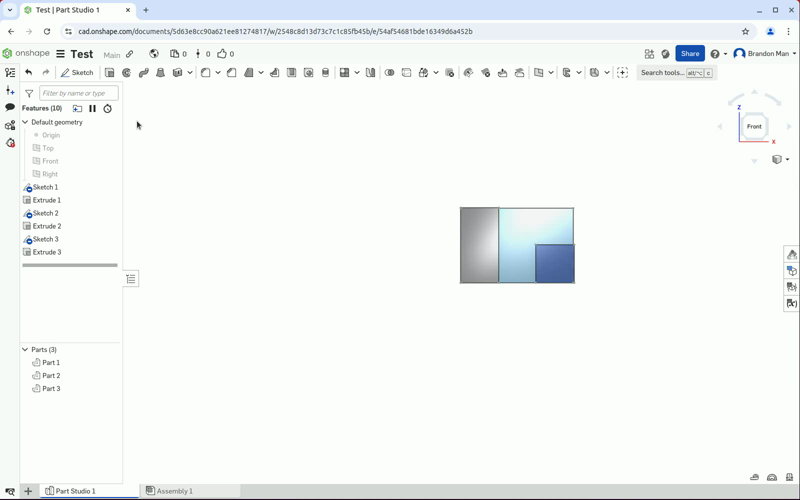
key(left, 2)
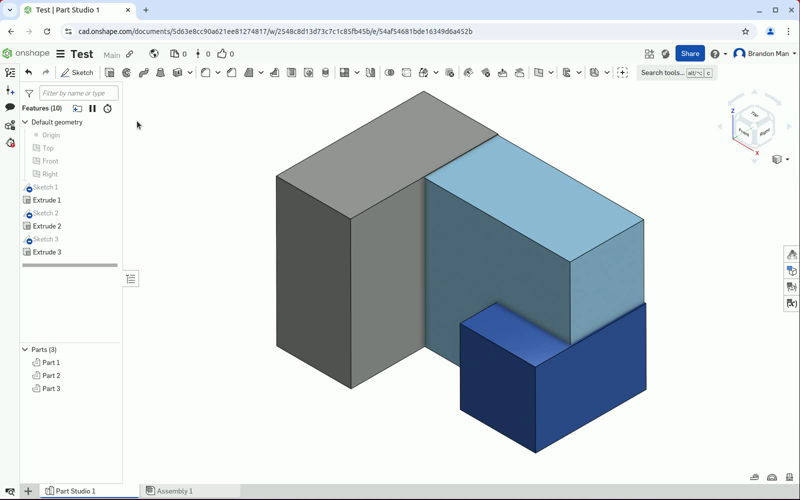
key(down, 2)
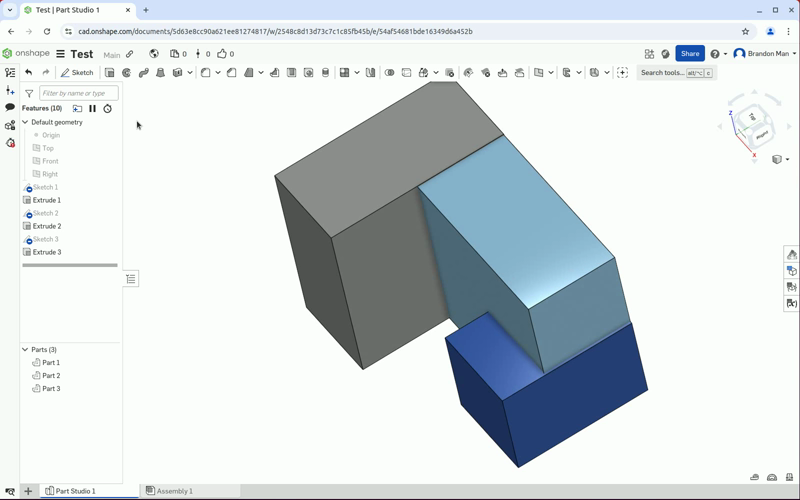
key(up, 2)
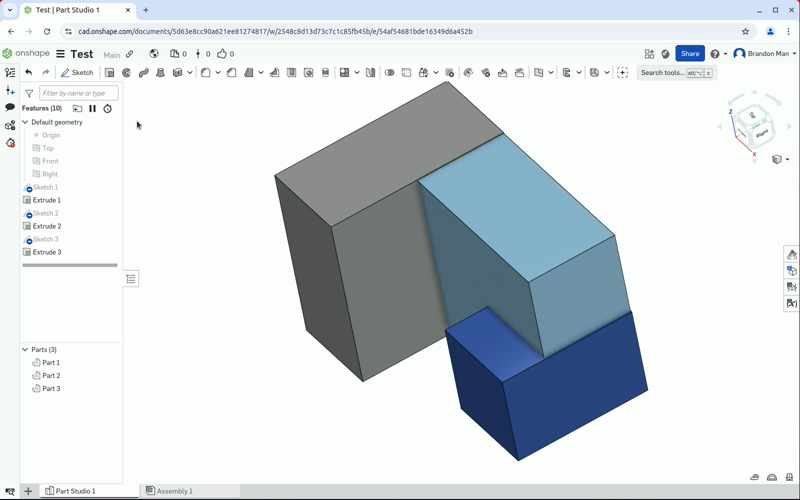
key(right, 2)
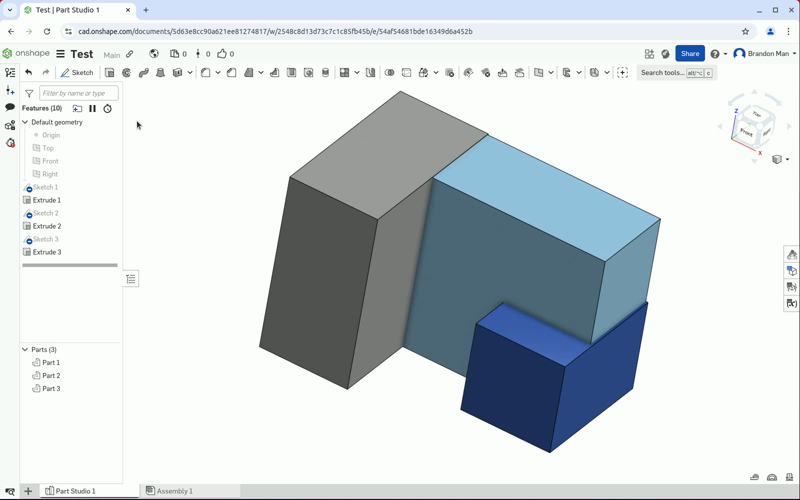
mouse_move(73, 189)
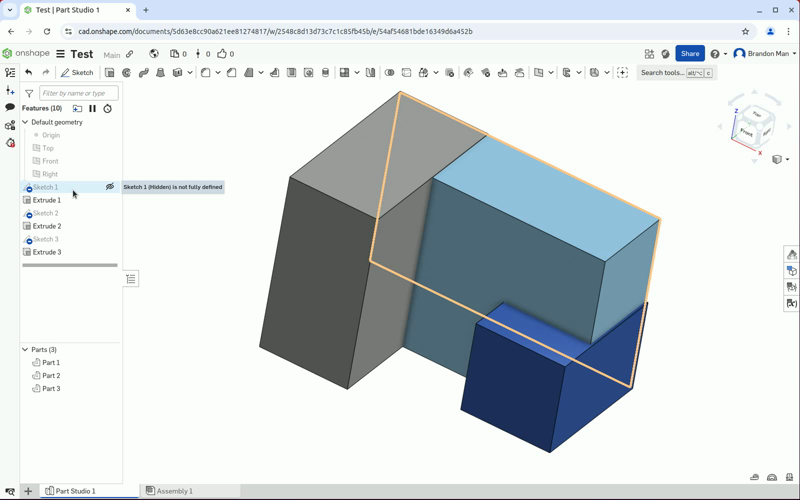
click(73, 189)